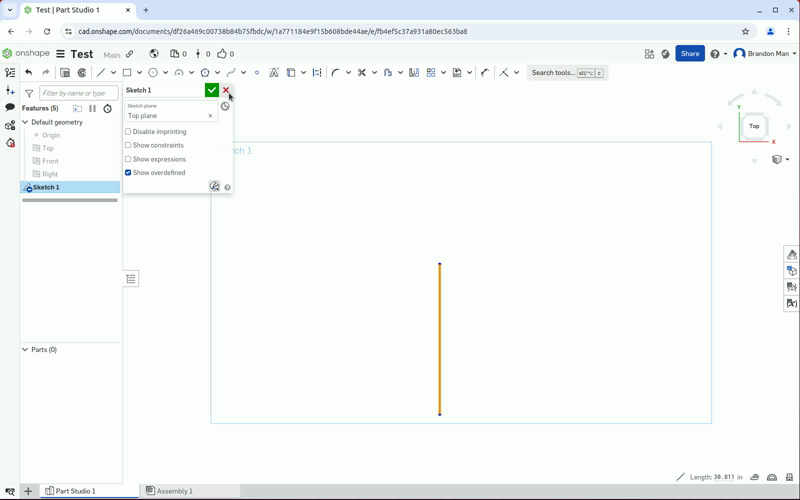
key(shift+h)
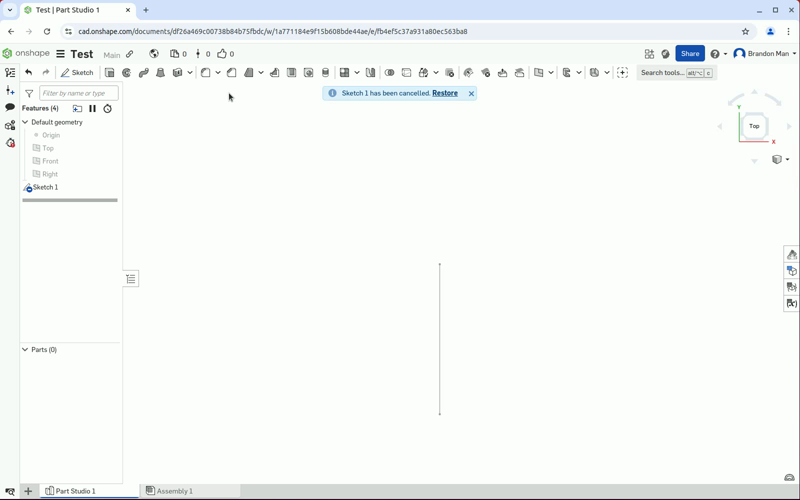
mouse_move(73, 352)
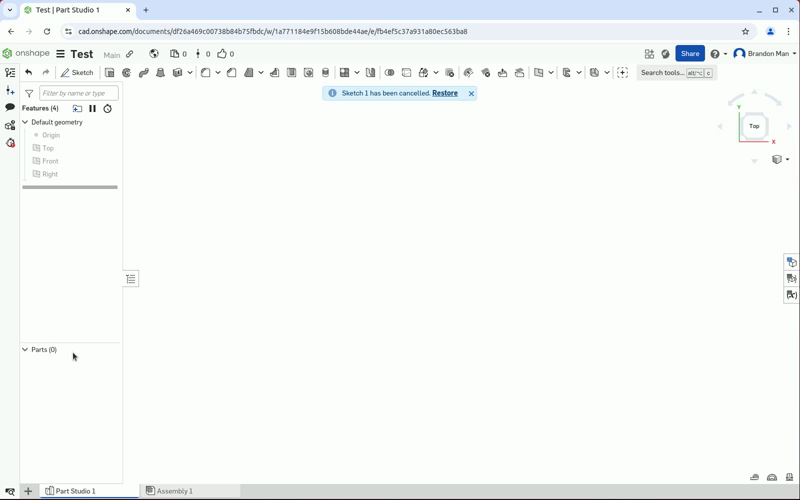
key(y)
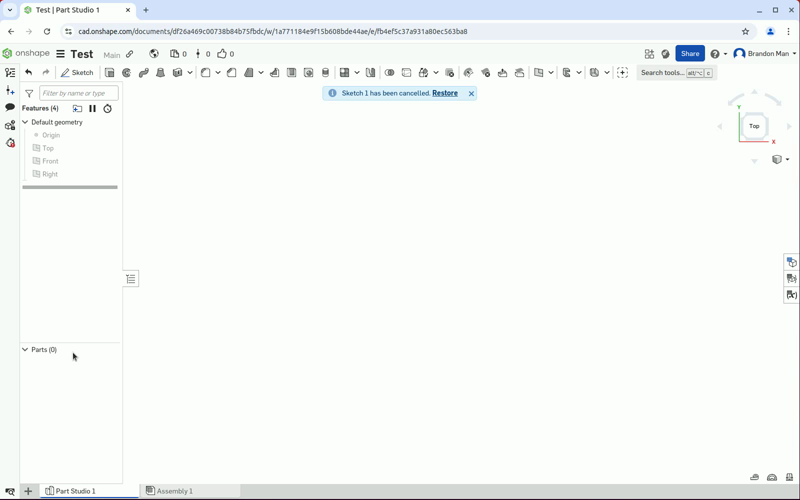
key(shift+p)
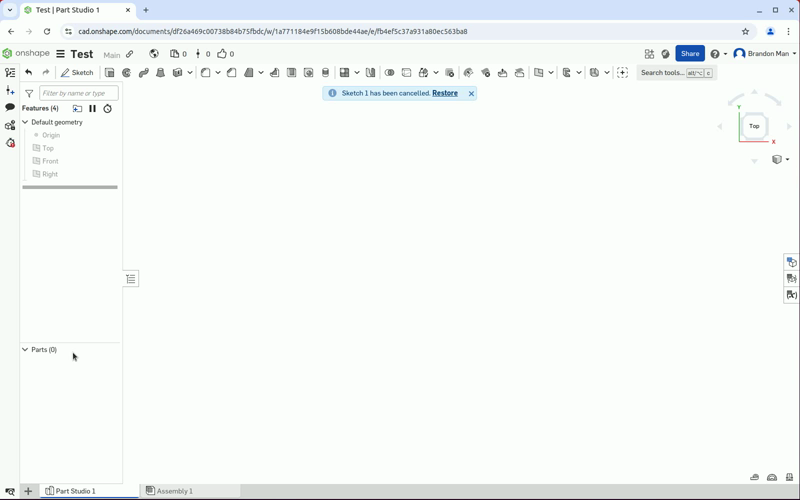
key(space)
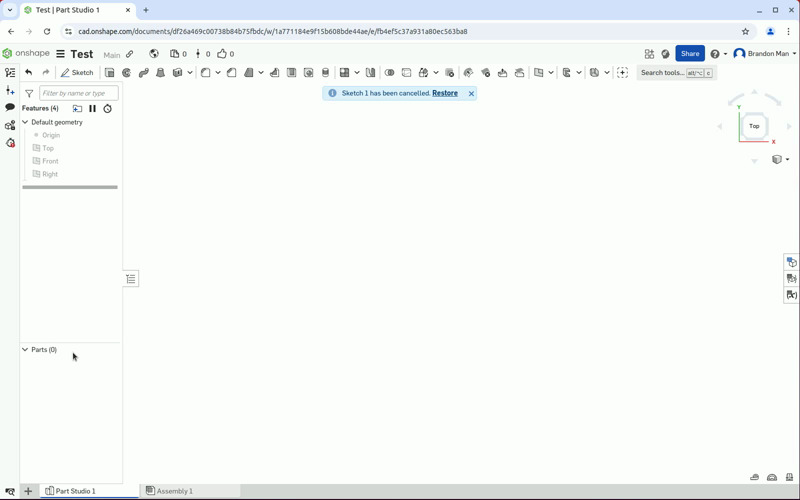
key_down(shift)
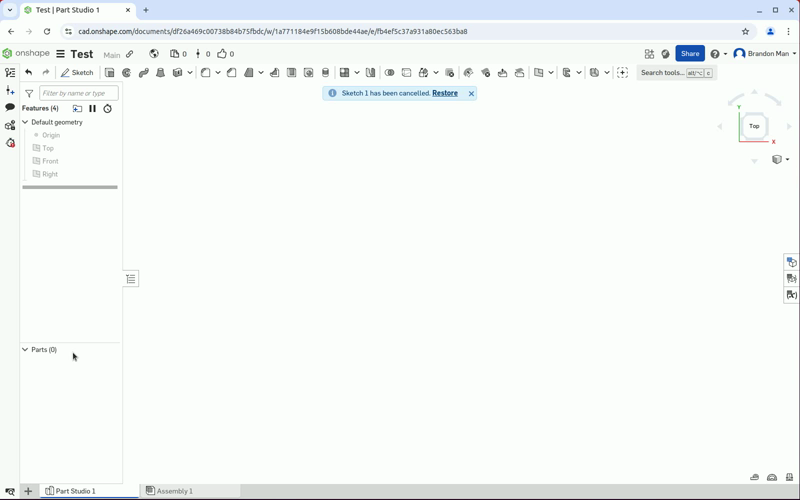
key(up)
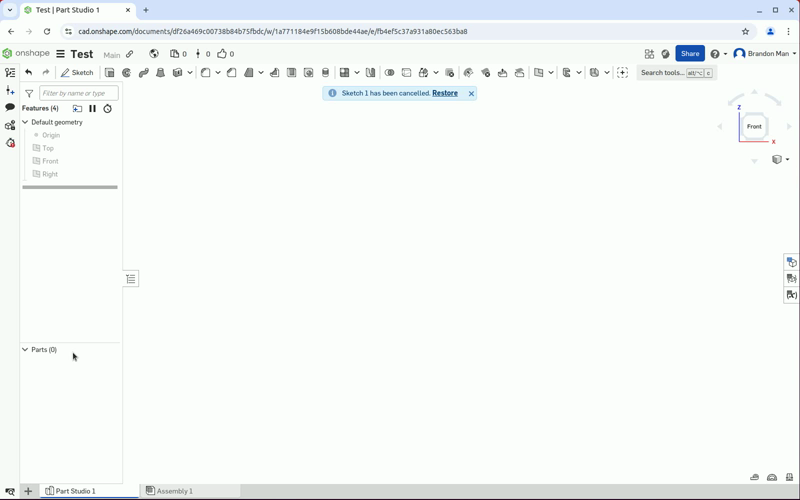
key_up(shift)
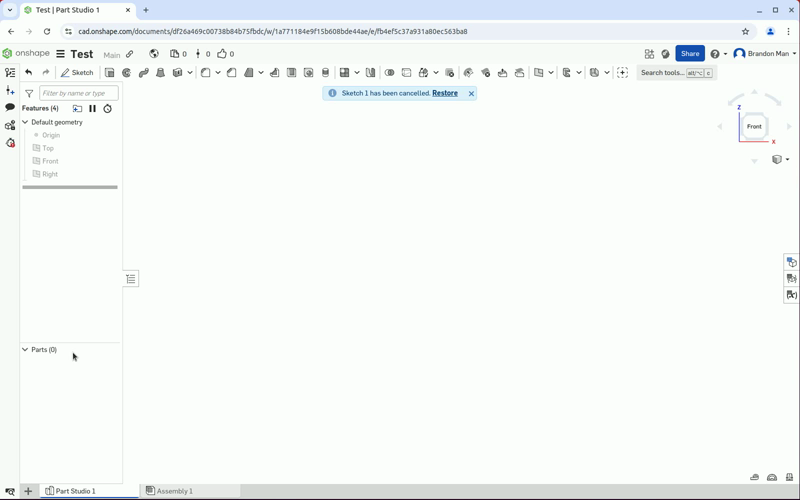
mouse_move(73, 352)
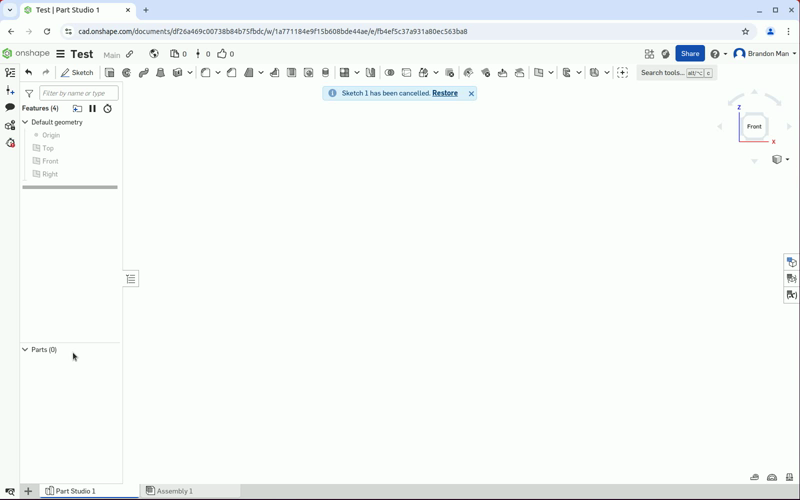
key(shift+y)
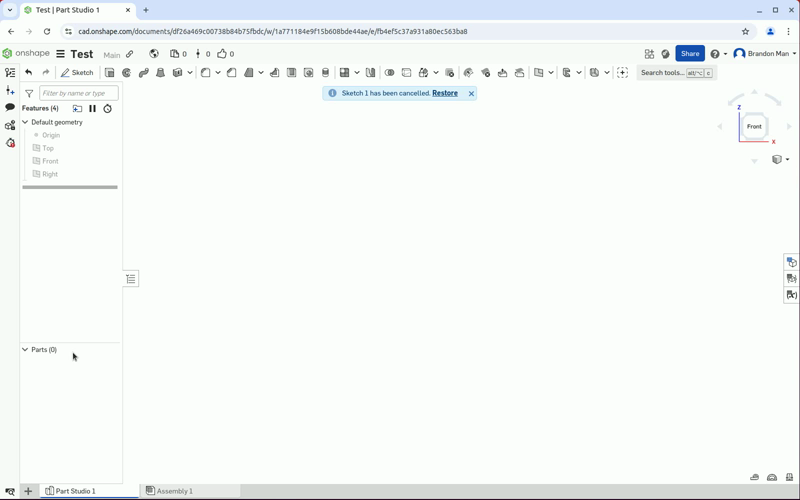
key(shift+s)
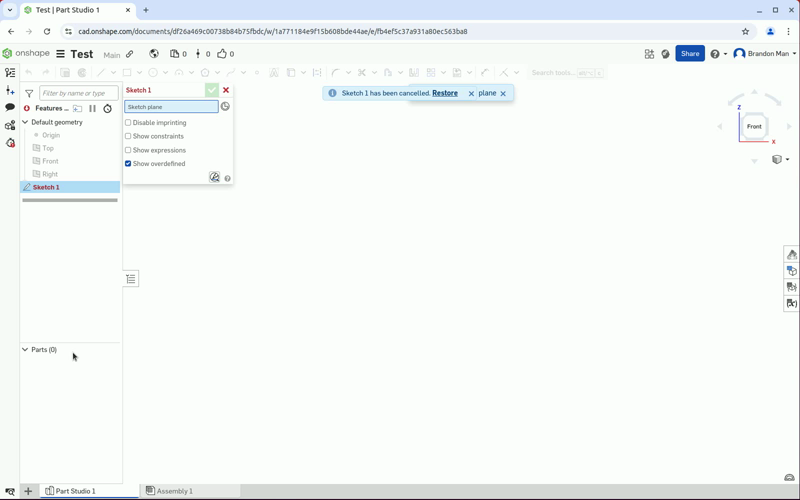
mouse_move(73, 163)
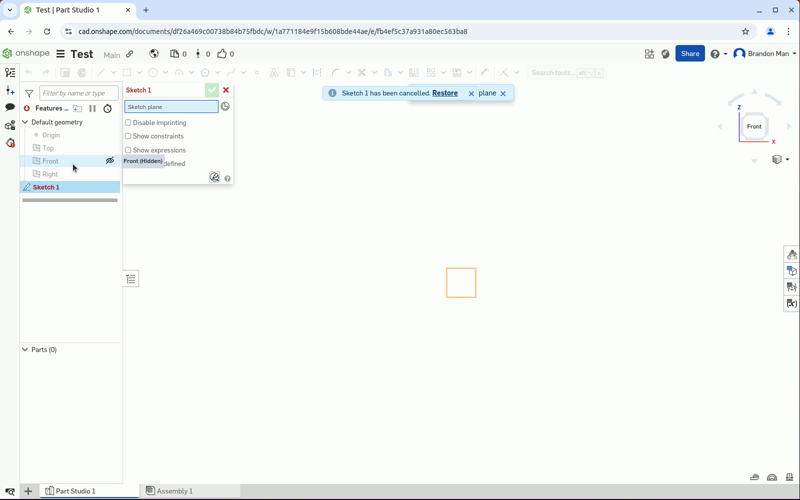
click(73, 163)
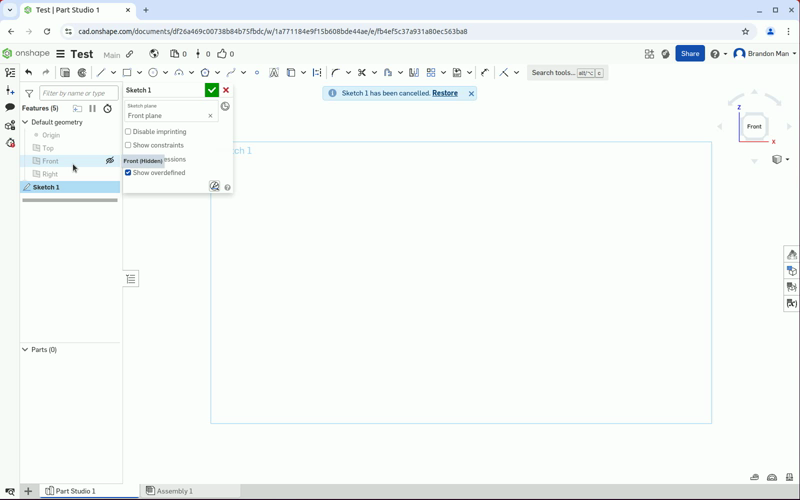
mouse_move(73, 352)
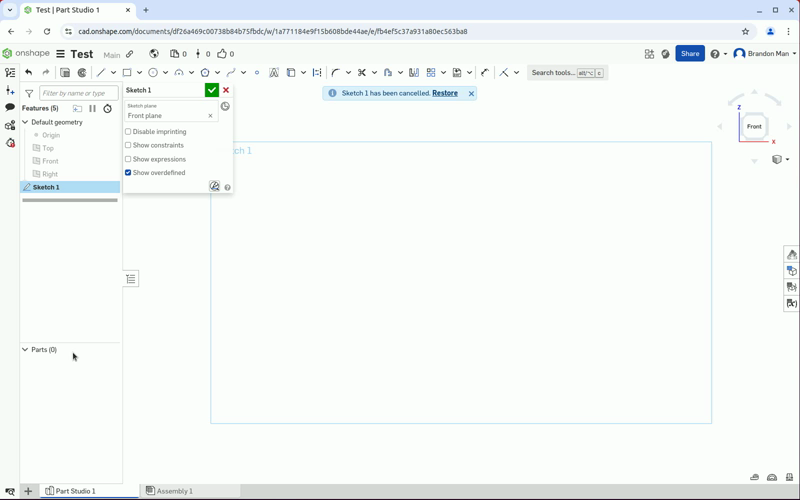
key(y)
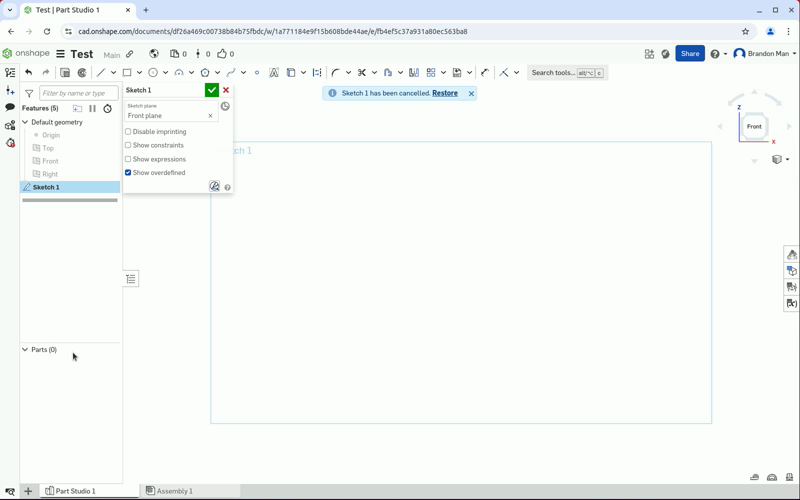
key(c)
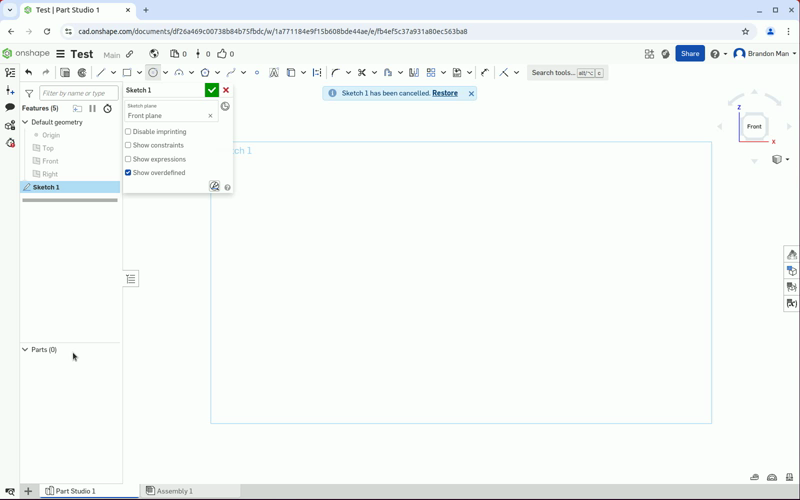
key_down(shift)
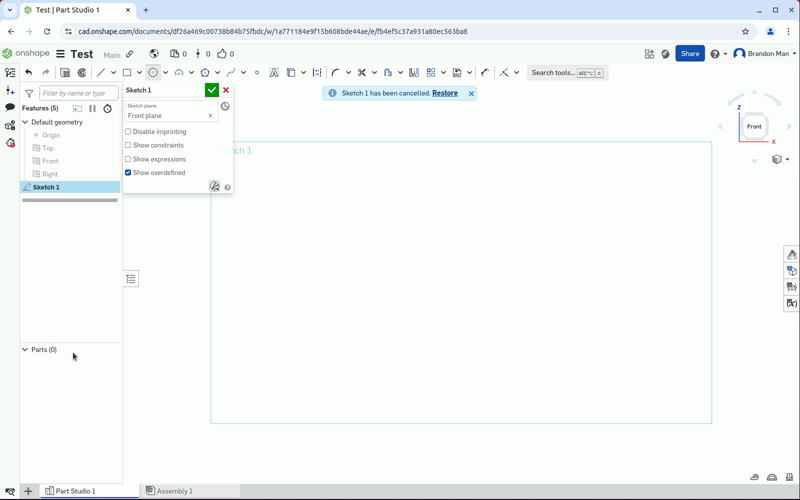
mouse_move(460, 282)
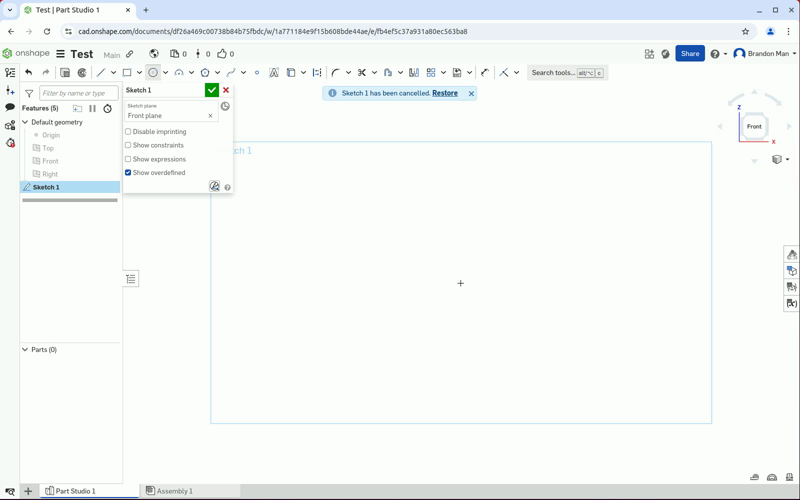
click(460, 282)
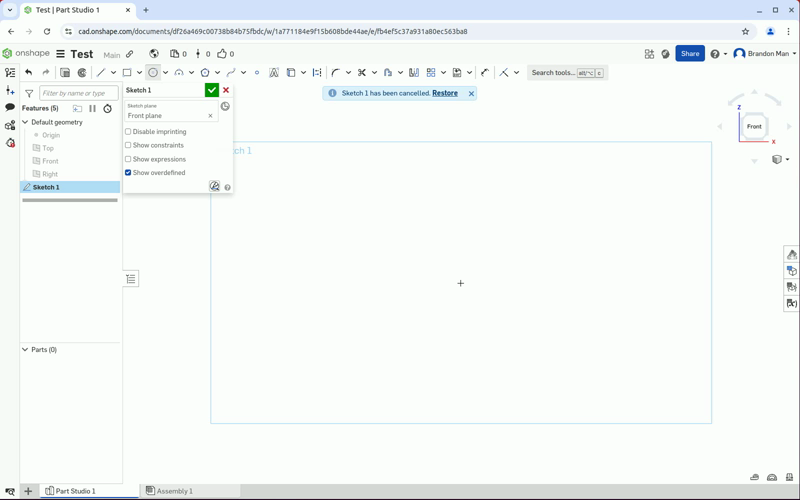
key_up(shift)
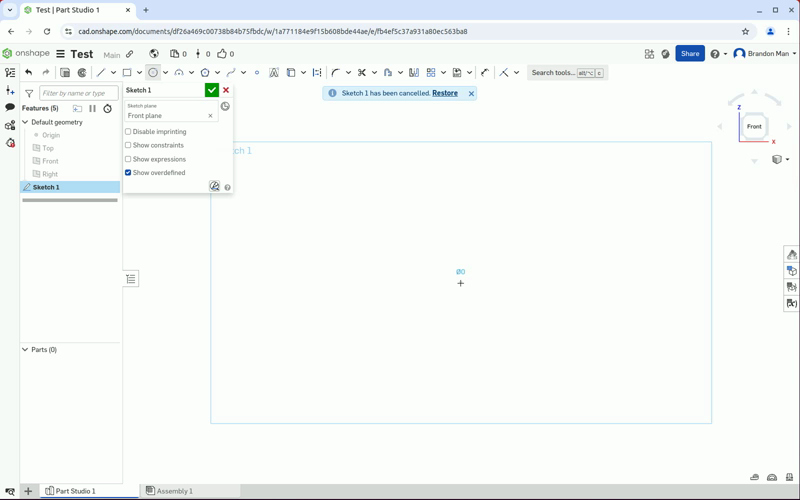
mouse_move(490, 282)
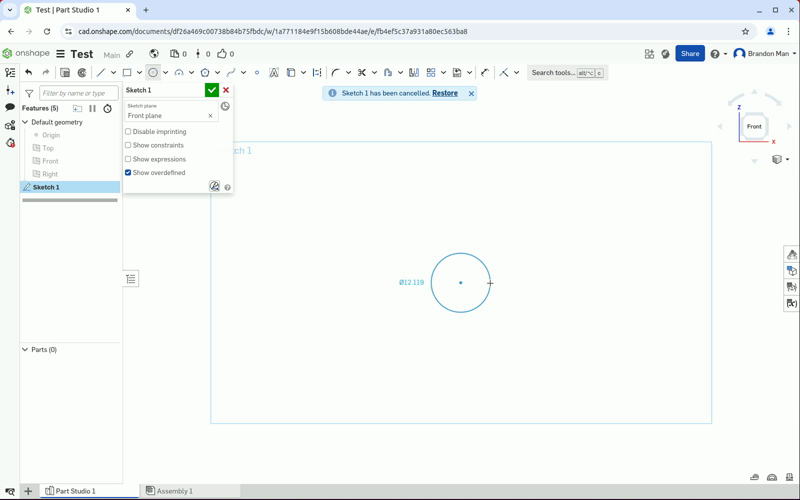
click(490, 282)
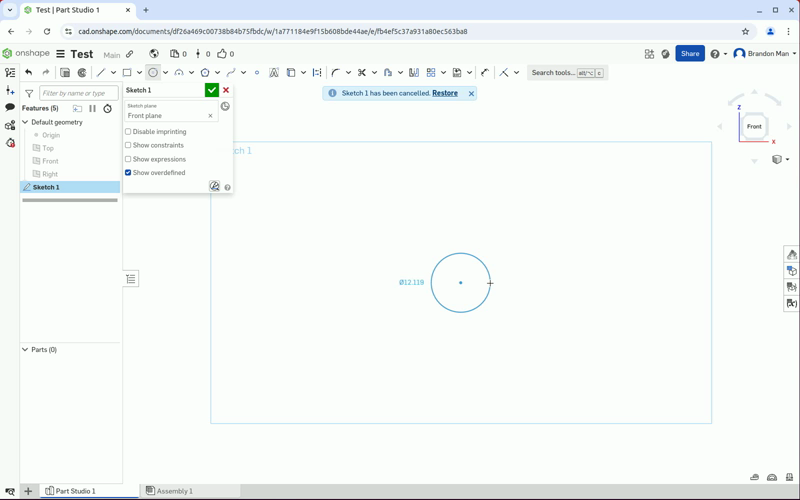
key(esc)
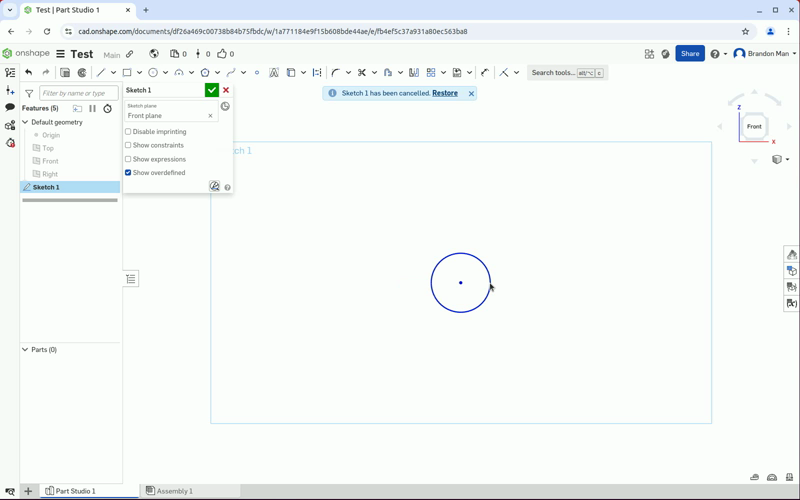
mouse_move(467, 284)
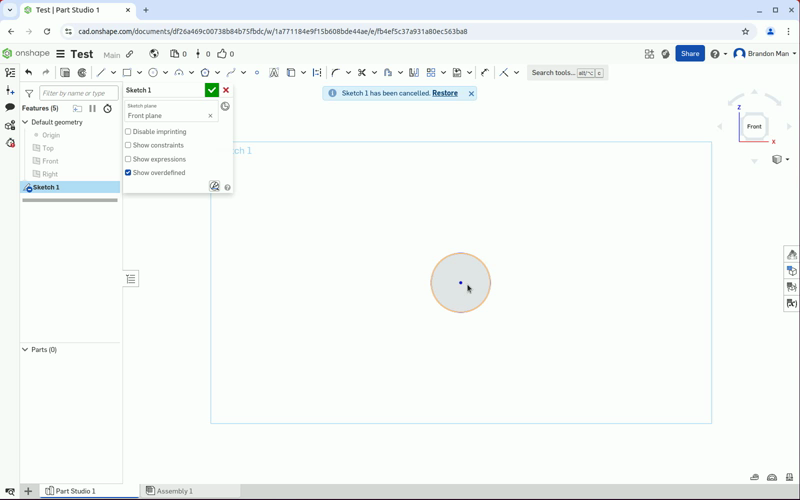
click(467, 284)
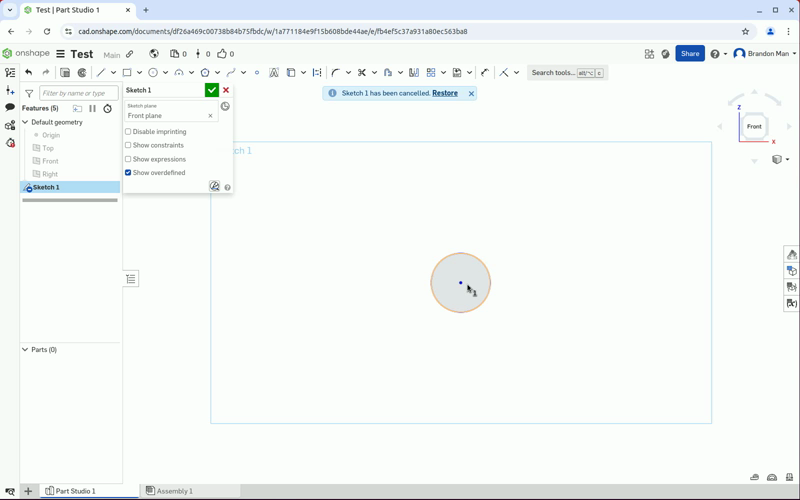
mouse_move(73, 352)
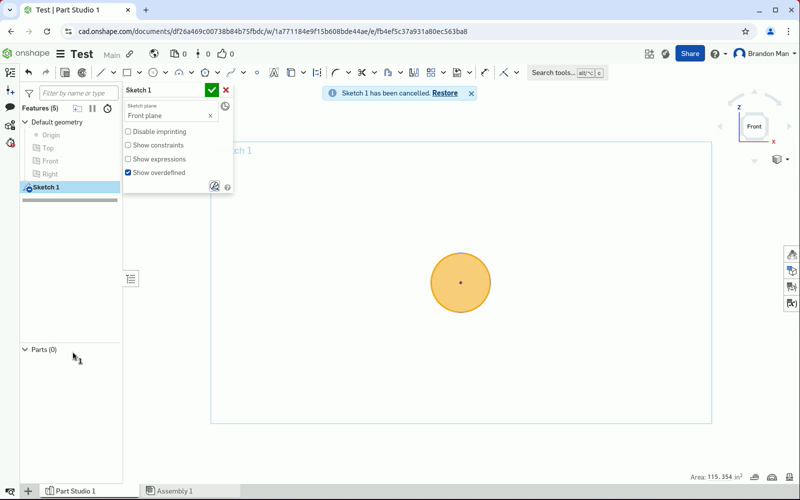
key(shift+y)
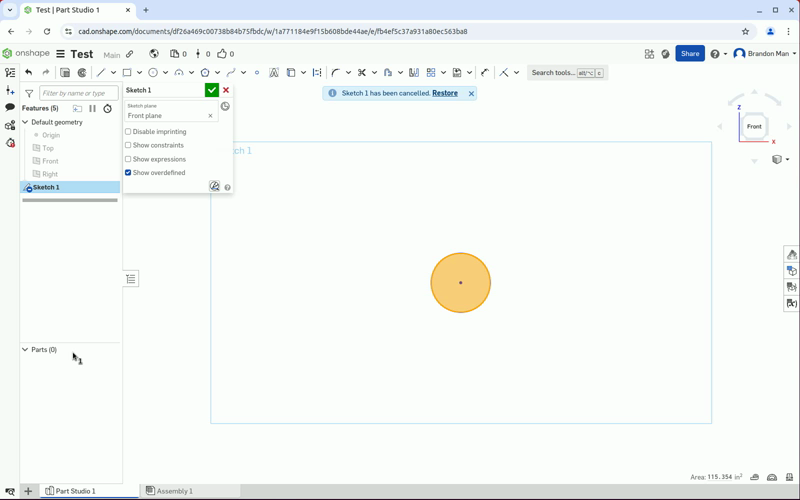
key(shift+e)
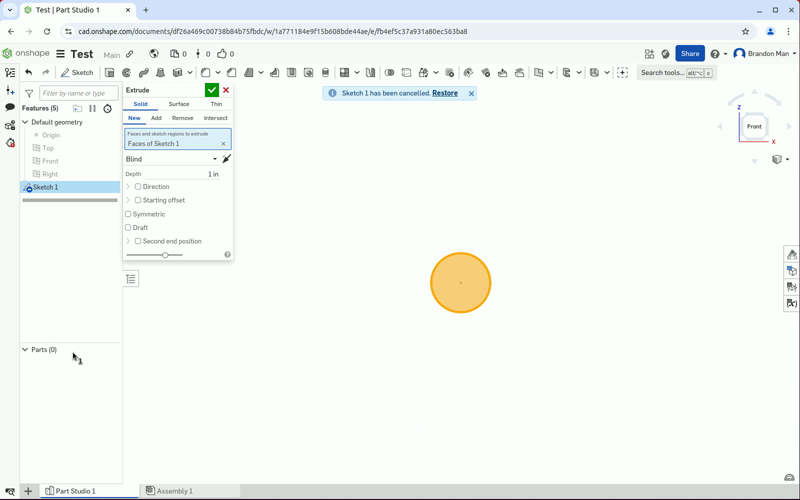
mouse_move(143, 106)
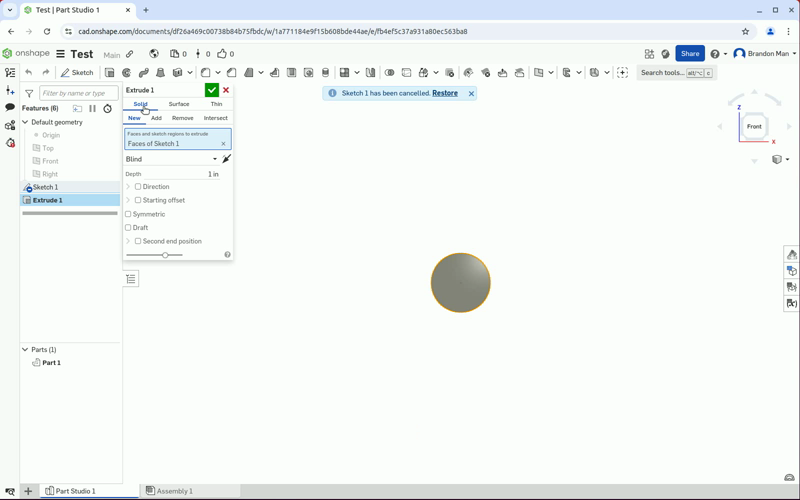
click(143, 106)
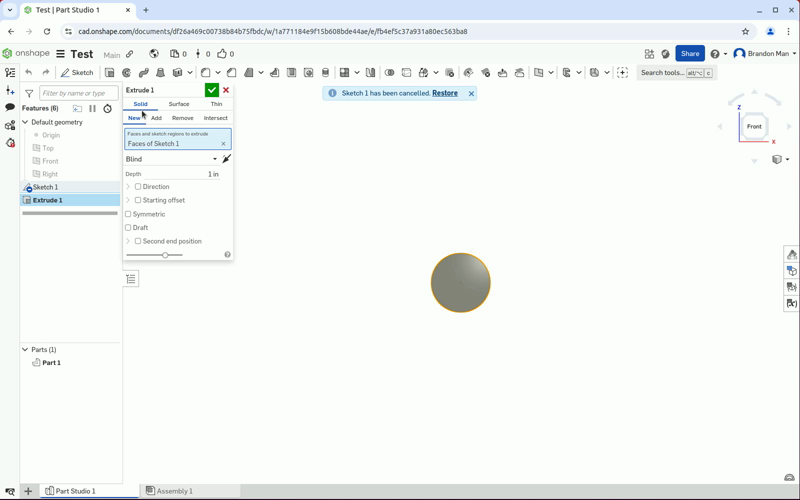
mouse_move(137, 120)
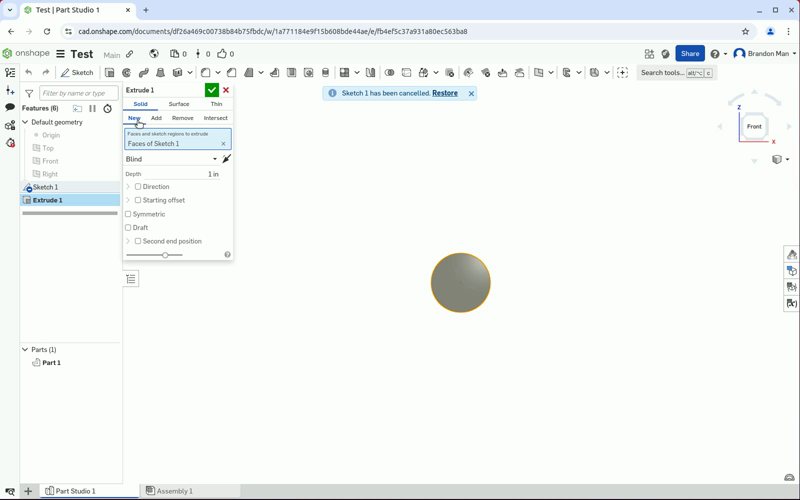
click(137, 120)
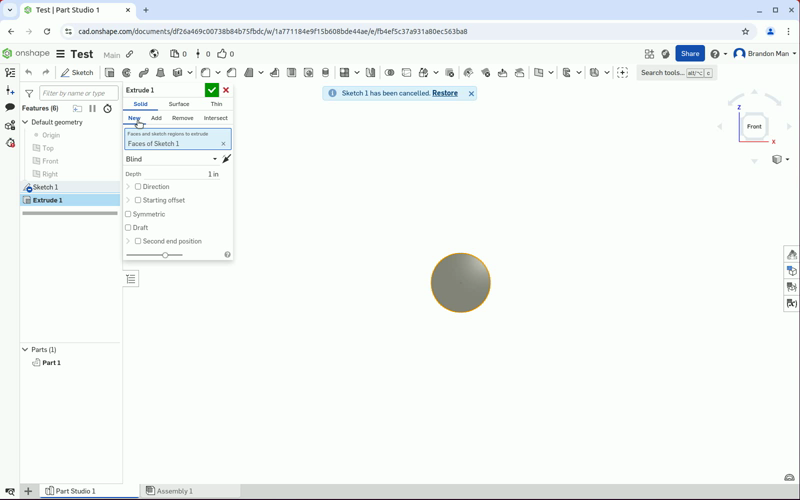
key(tab, 4)
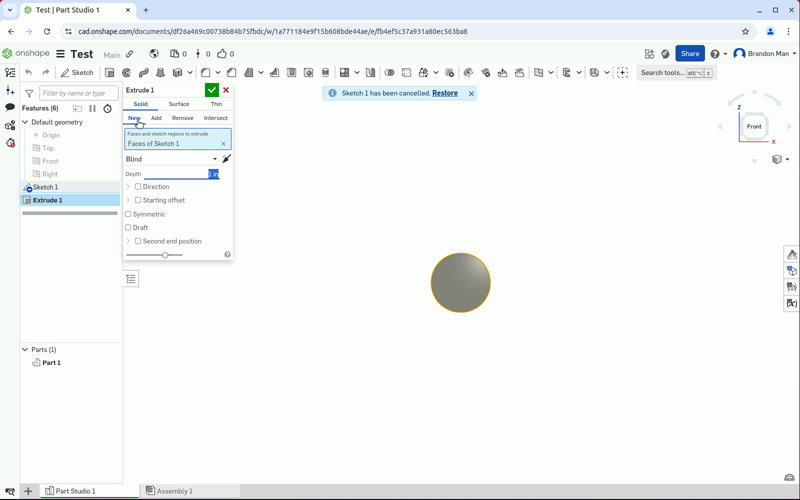
text(21.664)
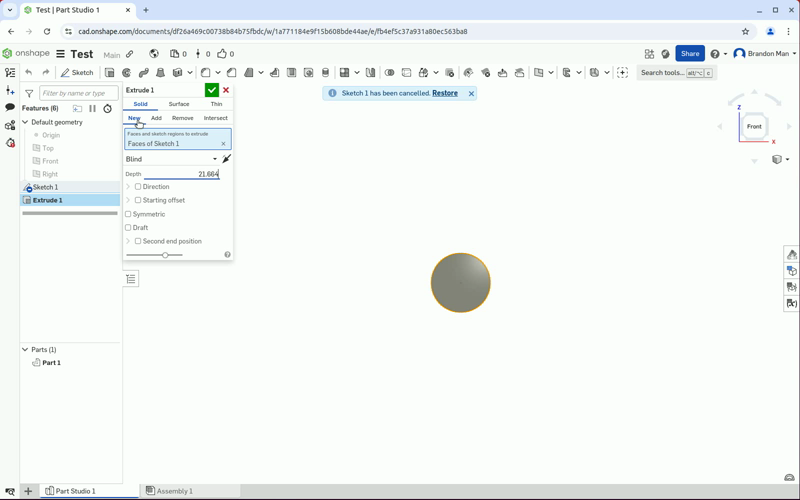
key(enter)
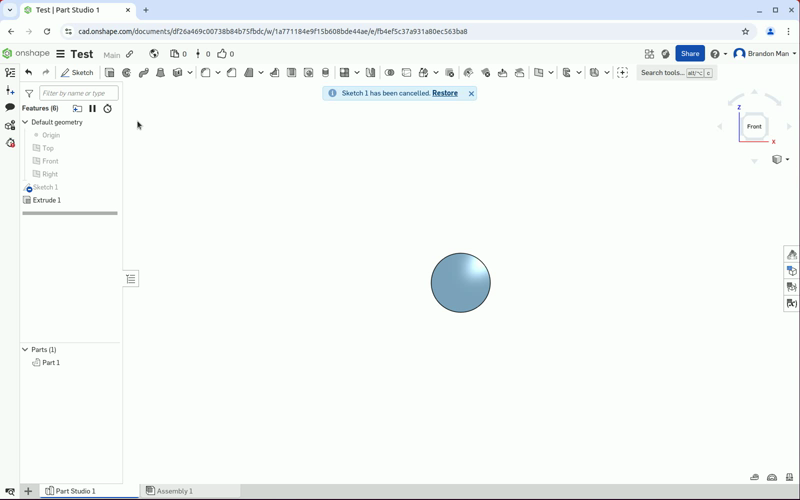
key(shift+h)
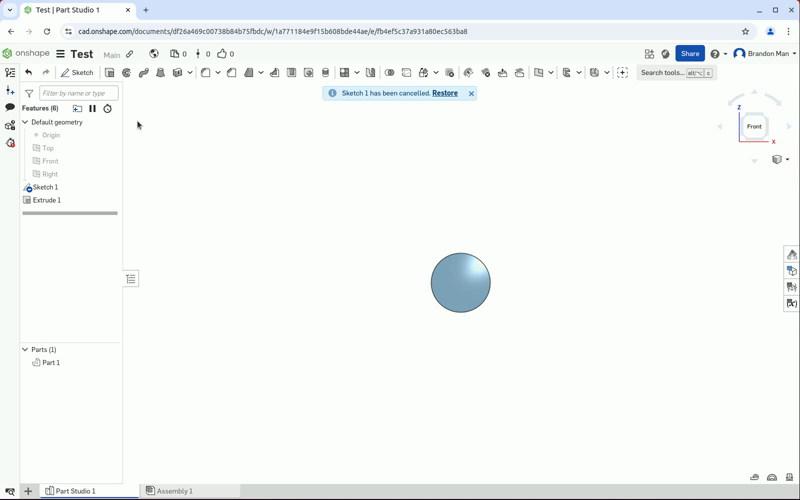
key(shift+h)
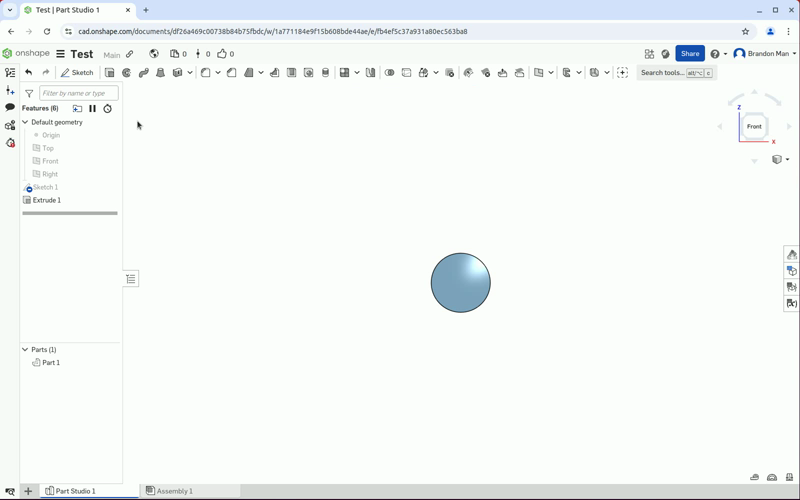
mouse_move(73, 189)
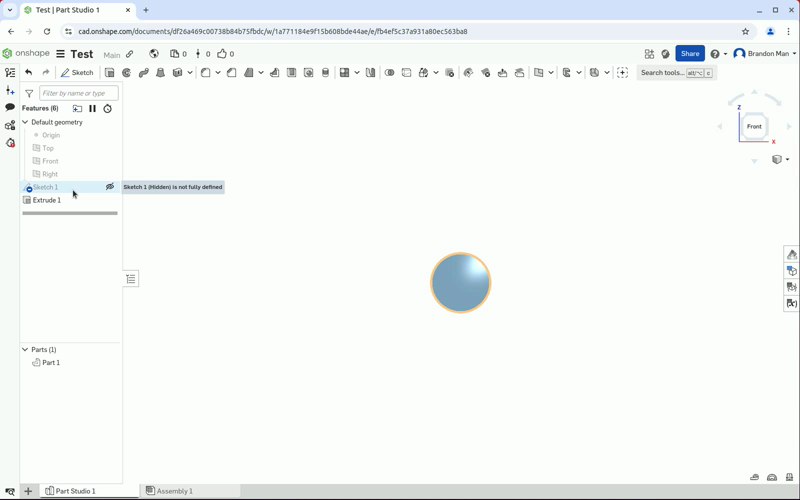
click(73, 189)
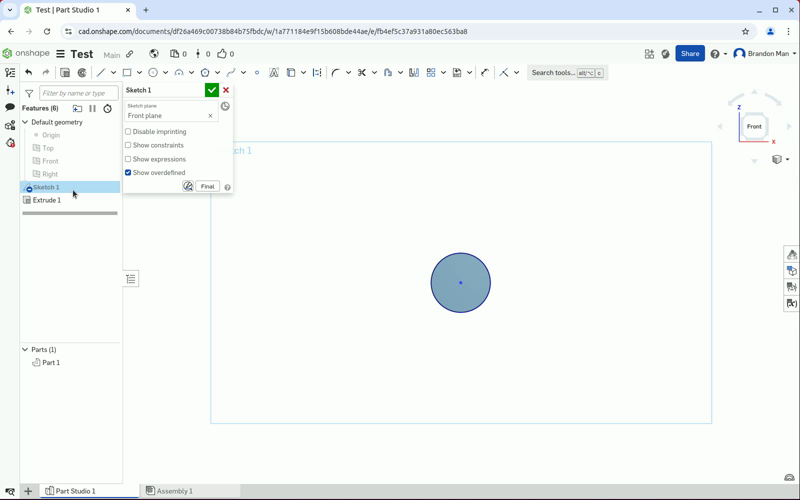
mouse_move(229, 92)
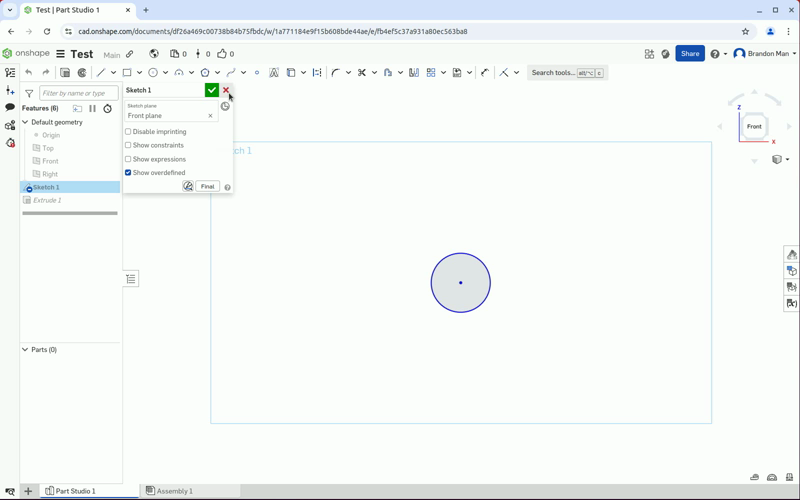
click(229, 92)
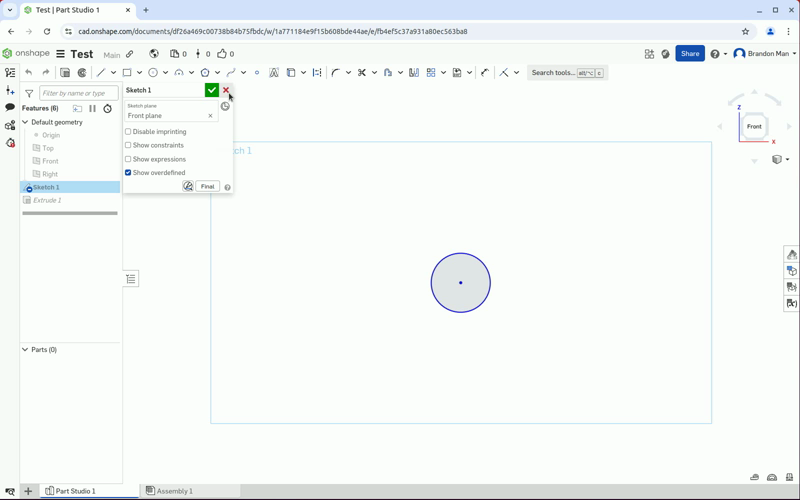
key(shift+s)
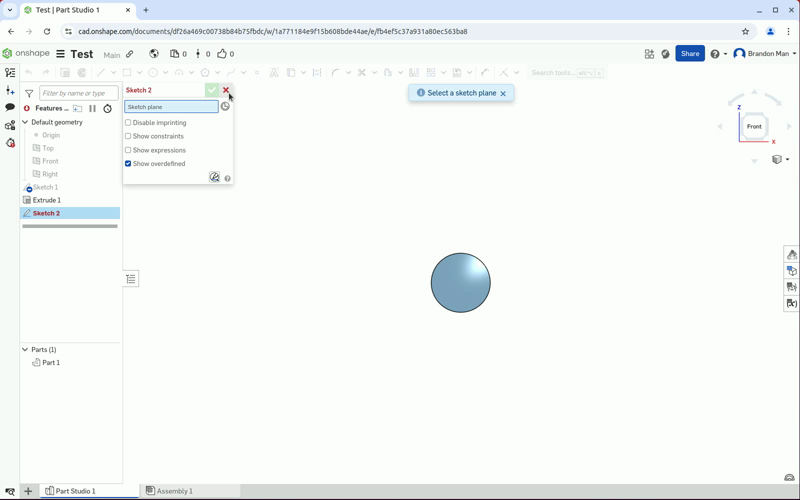
mouse_move(73, 163)
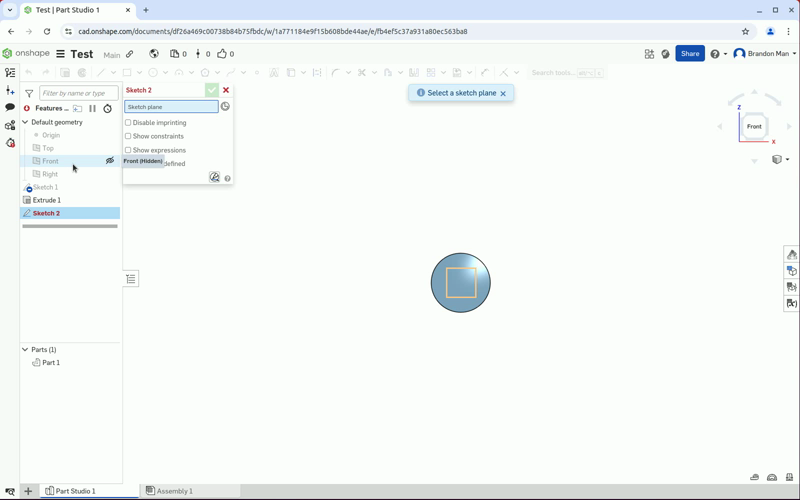
click(73, 163)
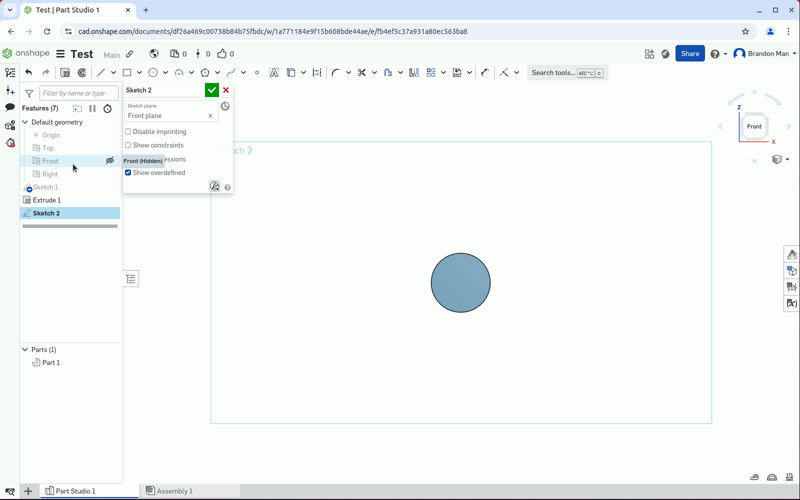
mouse_move(73, 352)
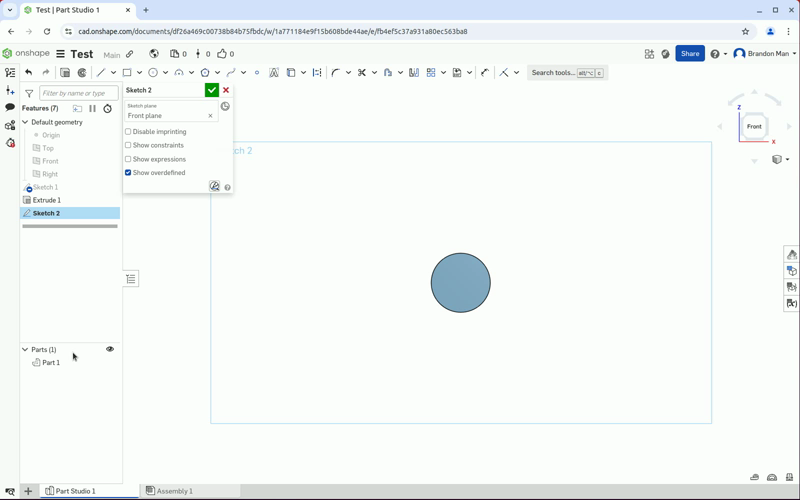
key(y)
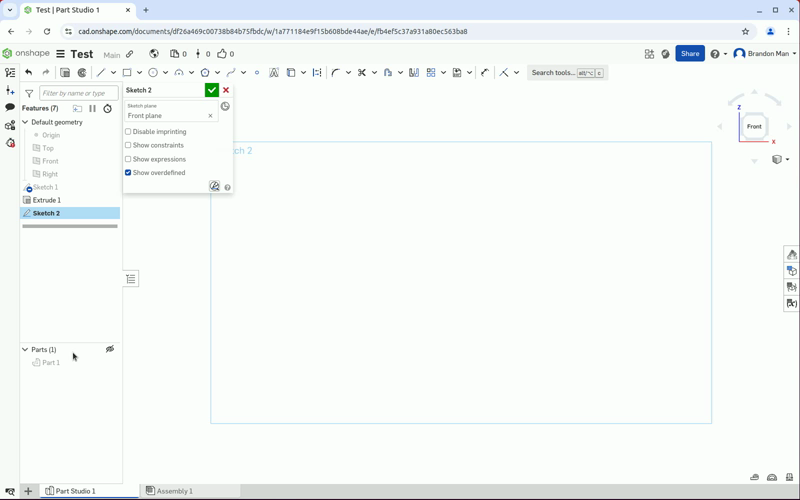
key(l)
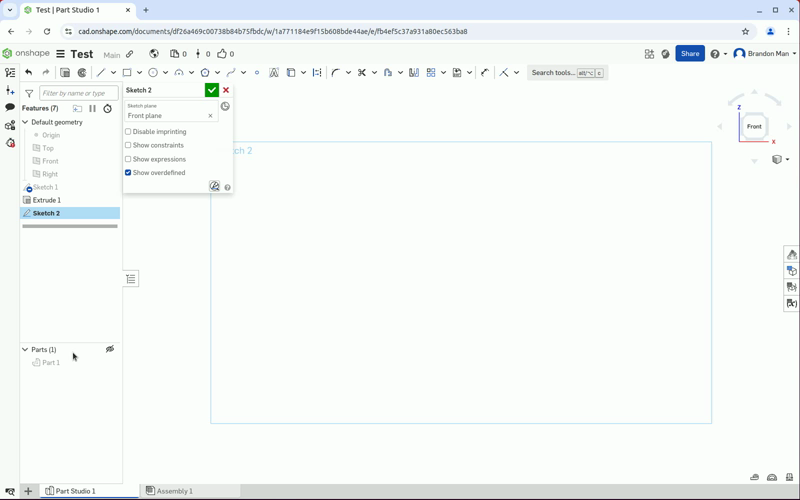
key_down(shift)
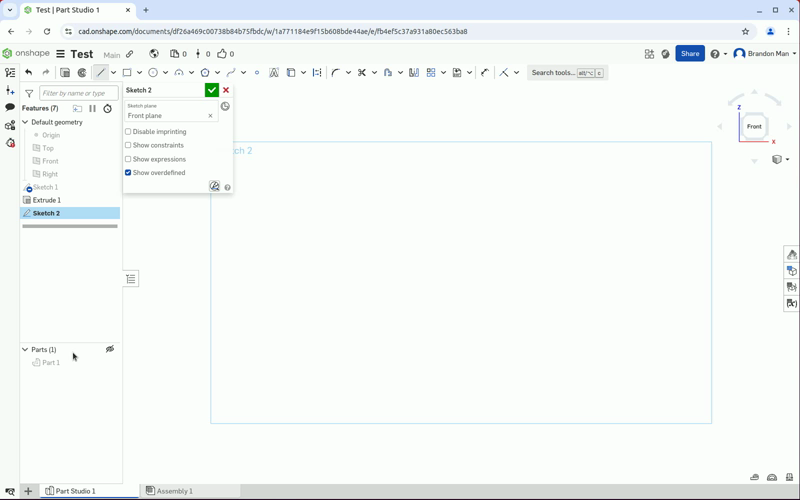
mouse_move(424, 314)
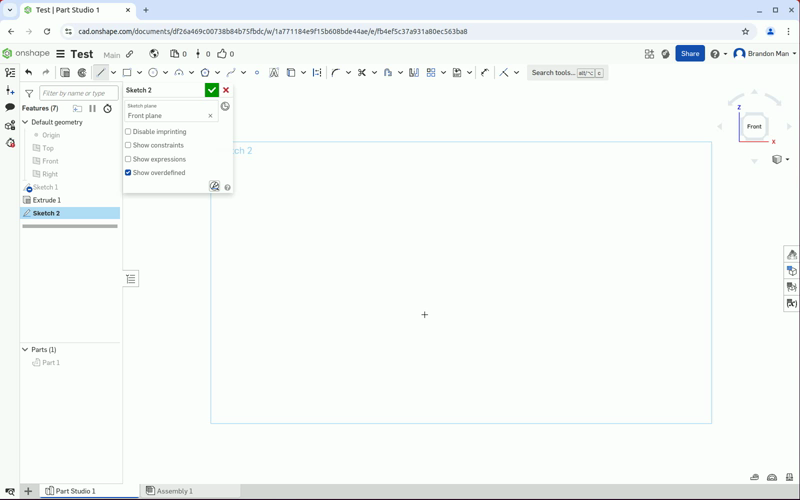
click(424, 314)
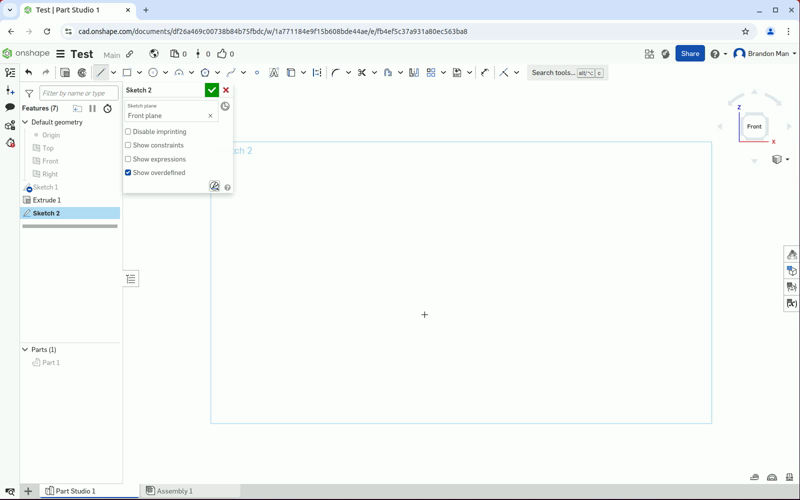
key_up(shift)
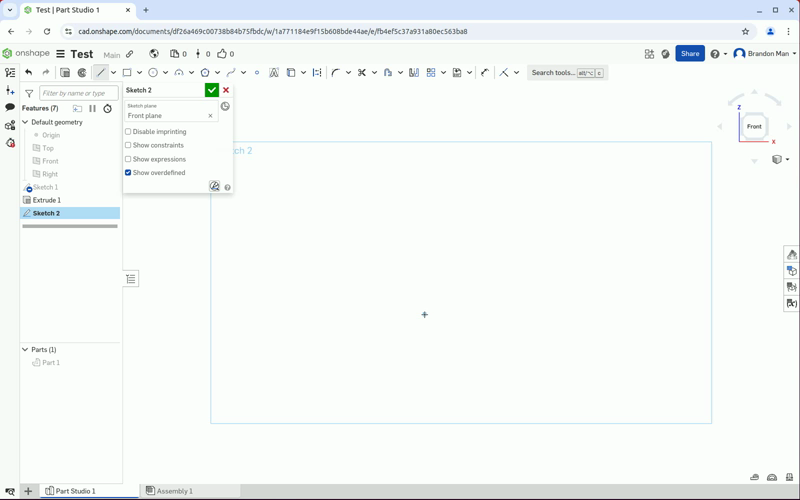
key_down(shift)
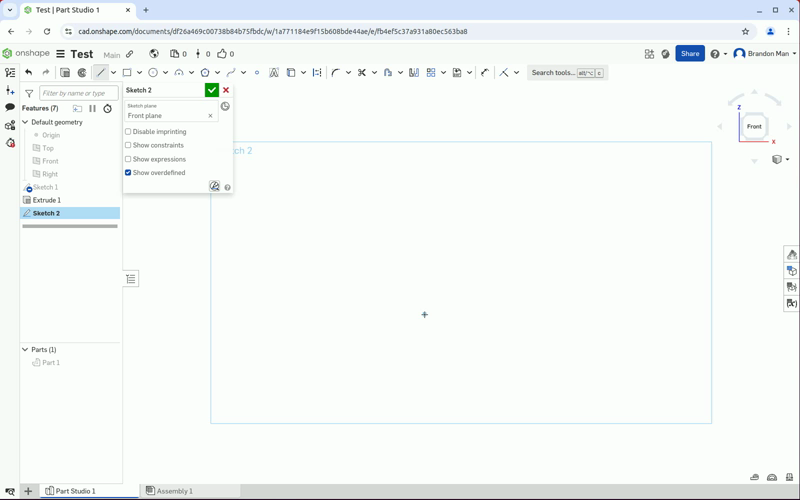
mouse_move(496, 314)
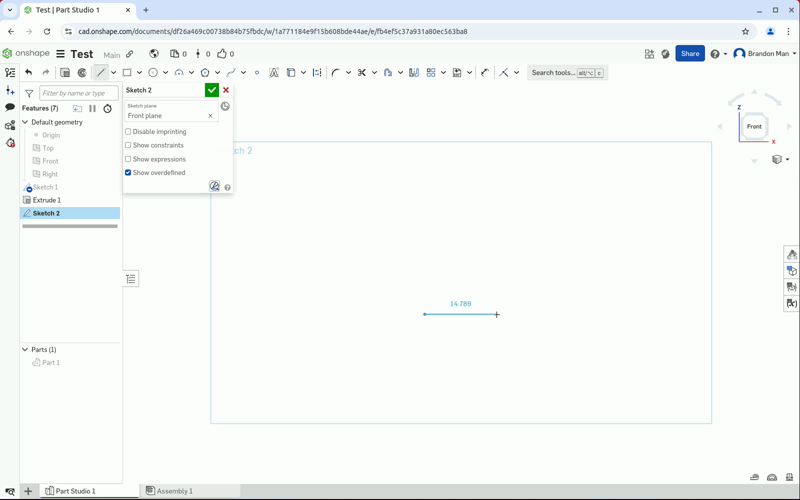
click(496, 314)
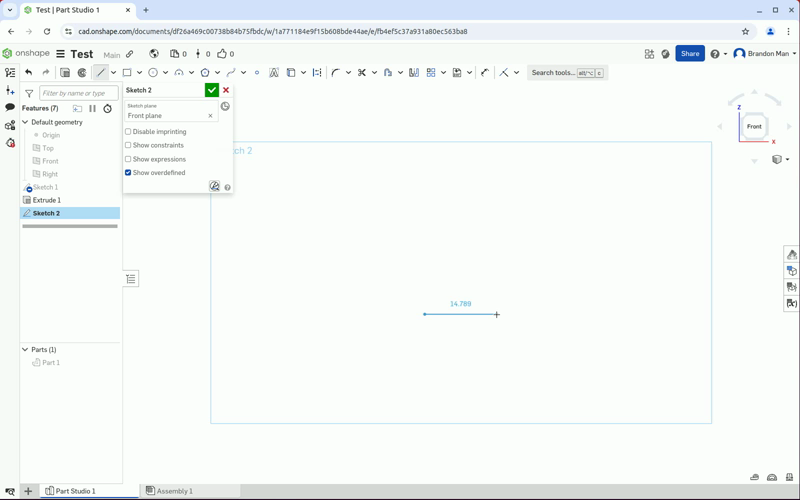
key_up(shift)
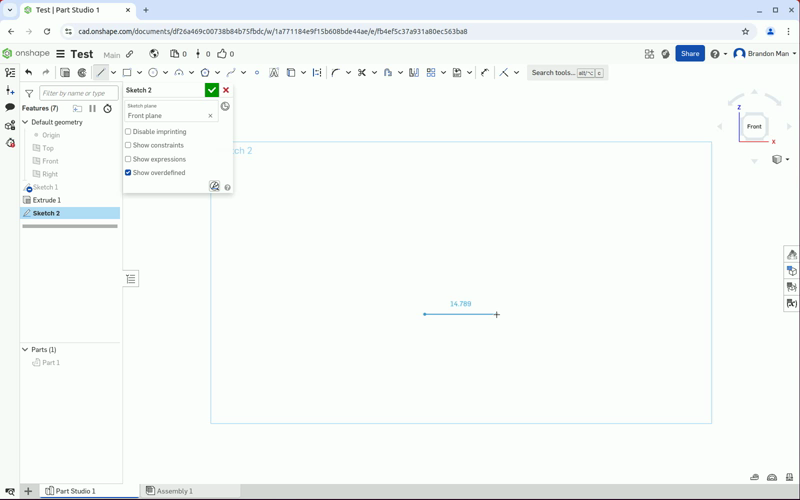
key_down(shift)
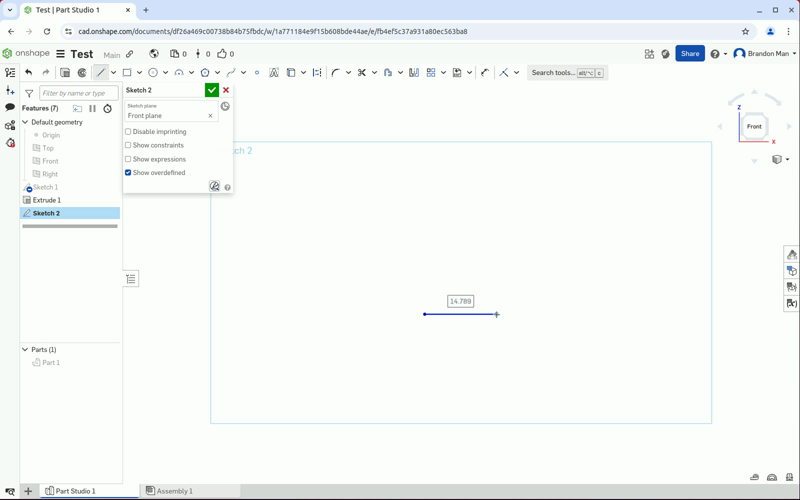
mouse_move(496, 222)
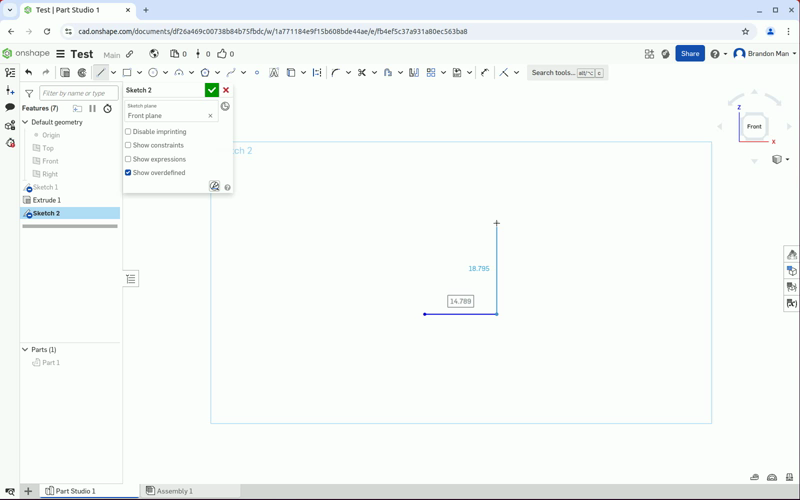
click(496, 222)
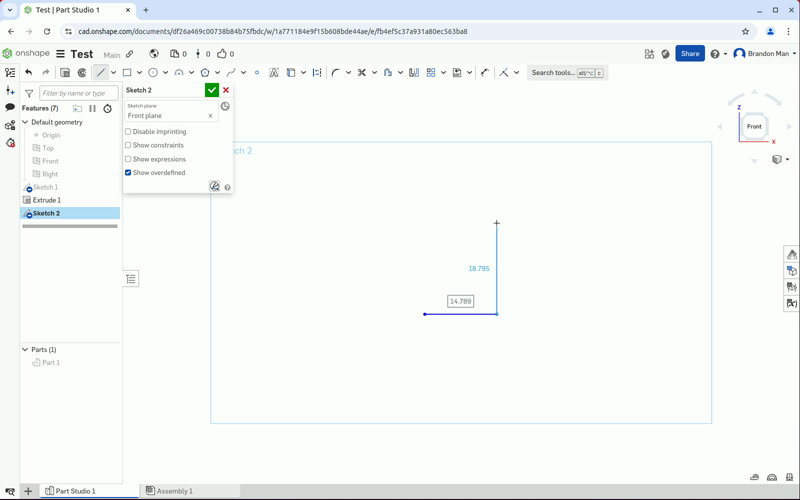
key_up(shift)
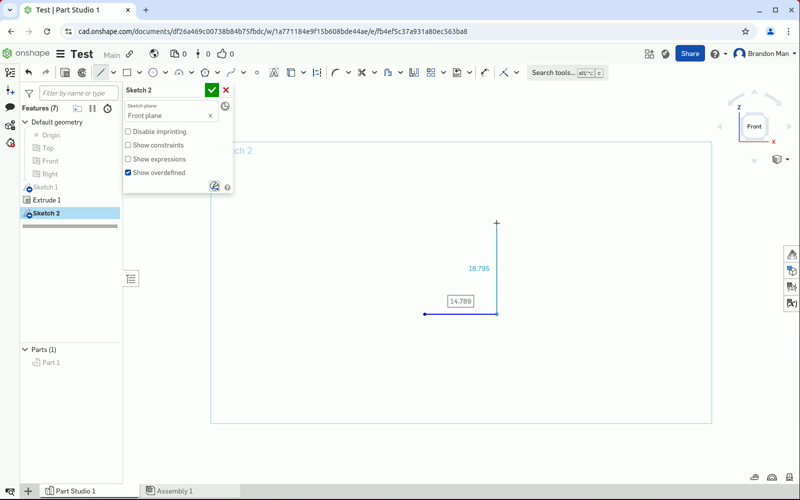
key_down(shift)
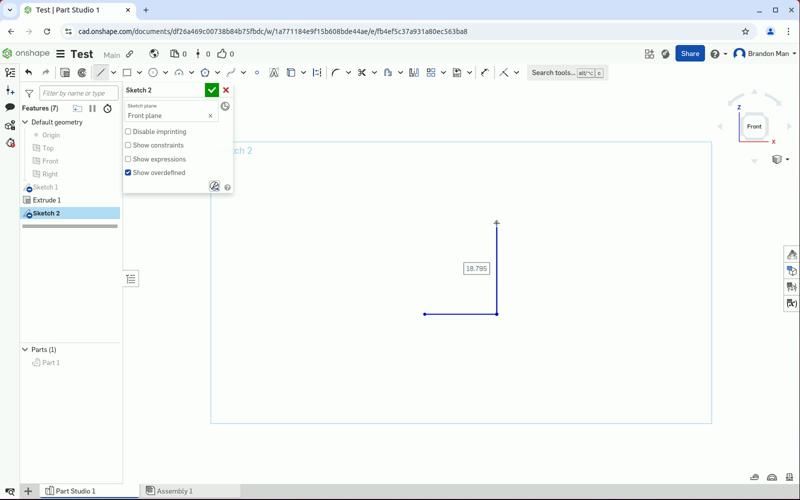
mouse_move(424, 222)
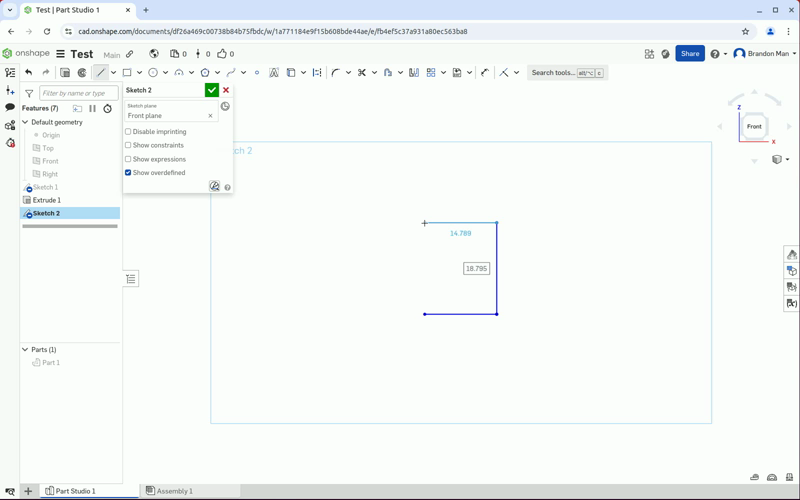
click(424, 222)
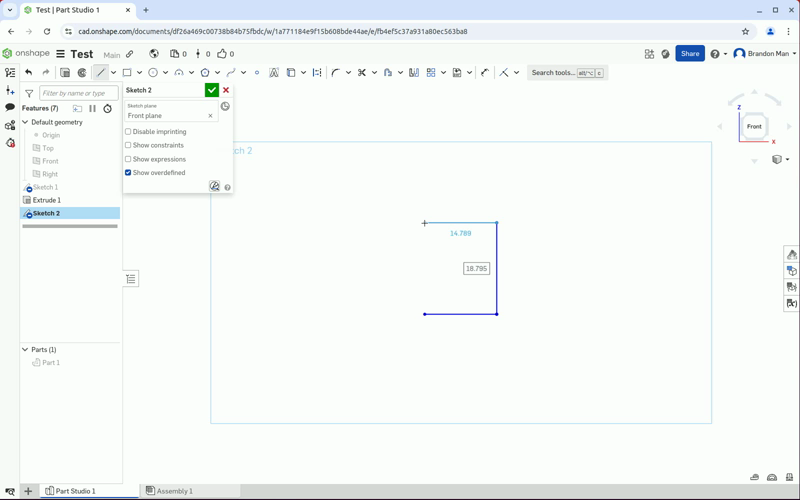
key_up(shift)
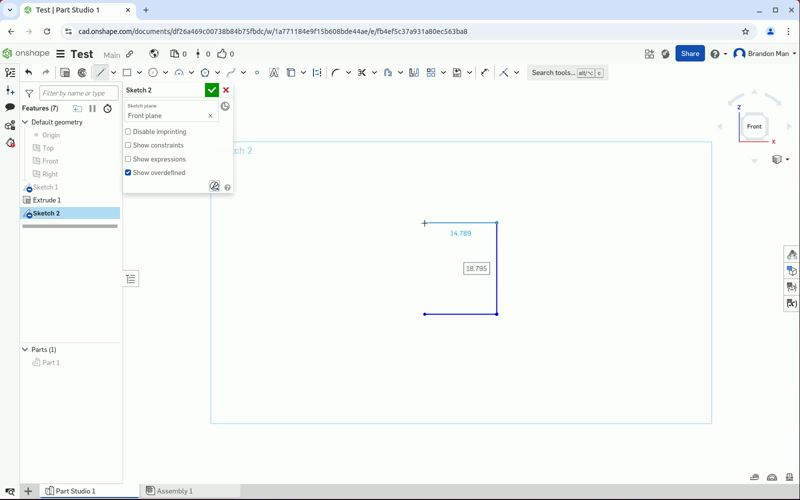
key_down(shift)
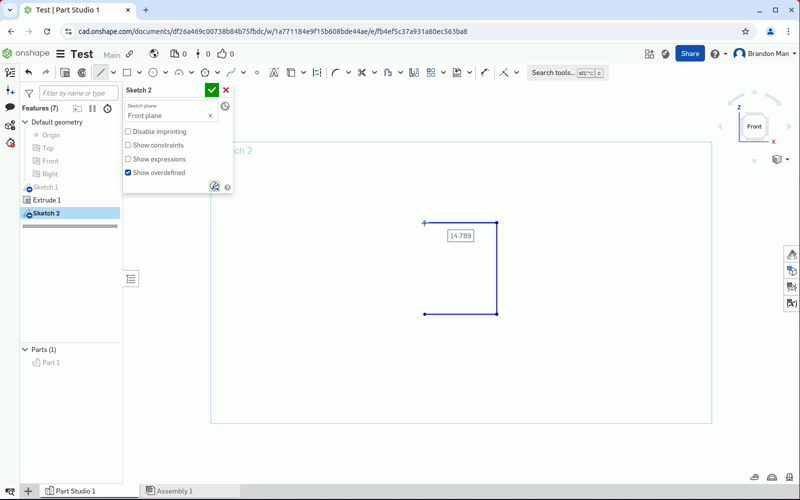
mouse_move(424, 314)
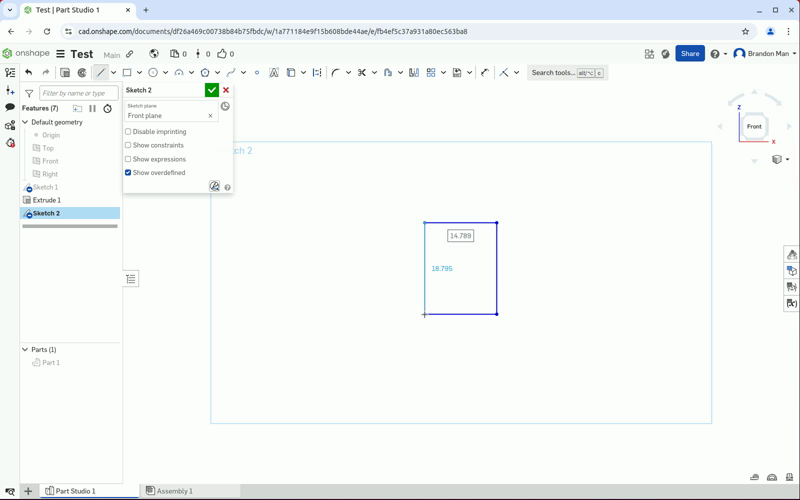
key_up(shift)
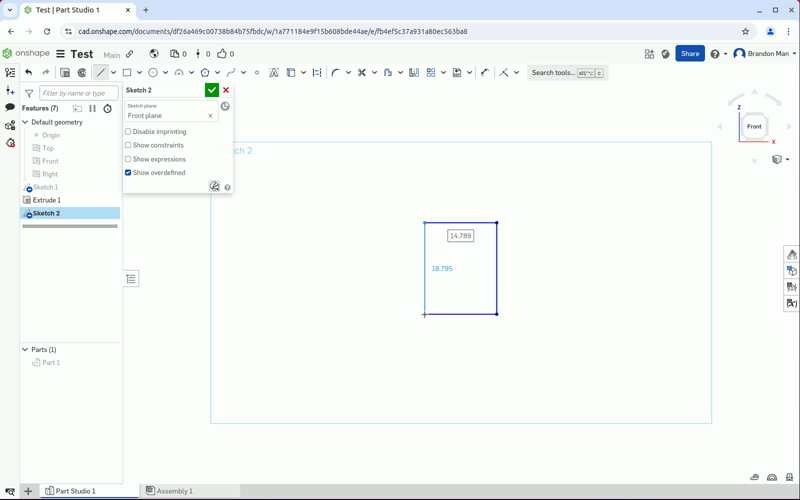
click(424, 314)
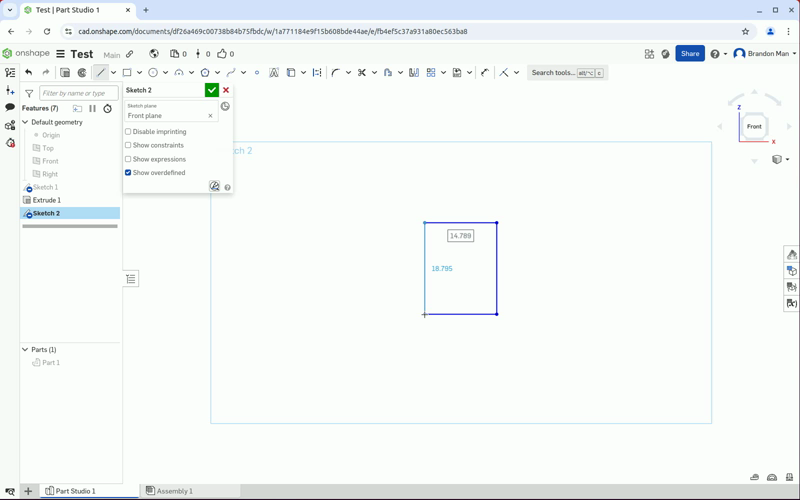
key(esc)
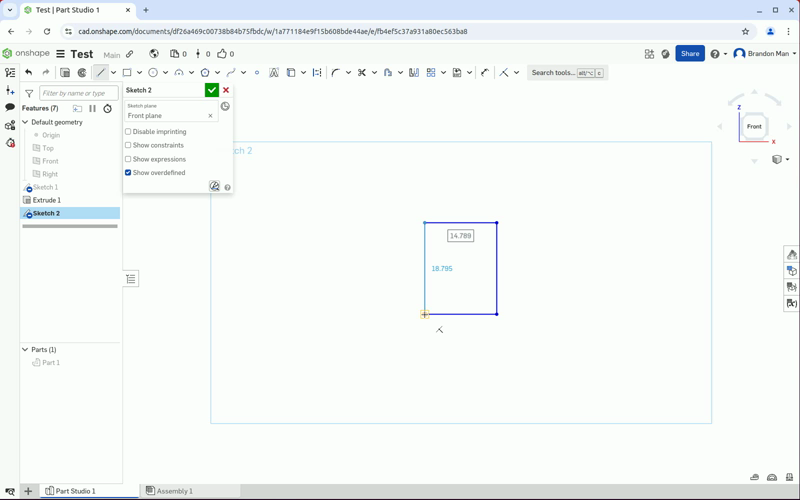
mouse_move(469, 264)
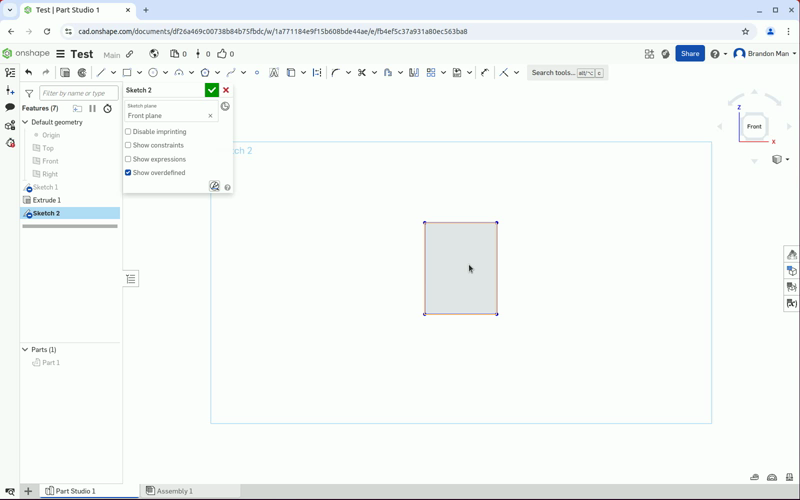
click(469, 264)
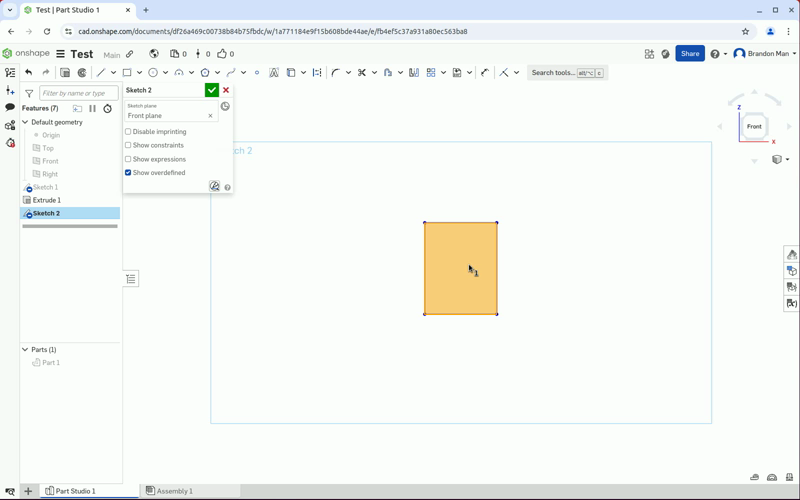
mouse_move(73, 352)
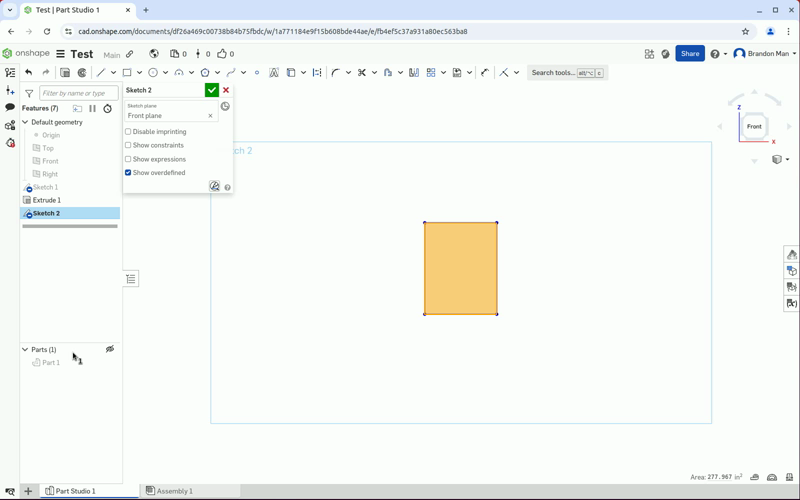
key(shift+y)
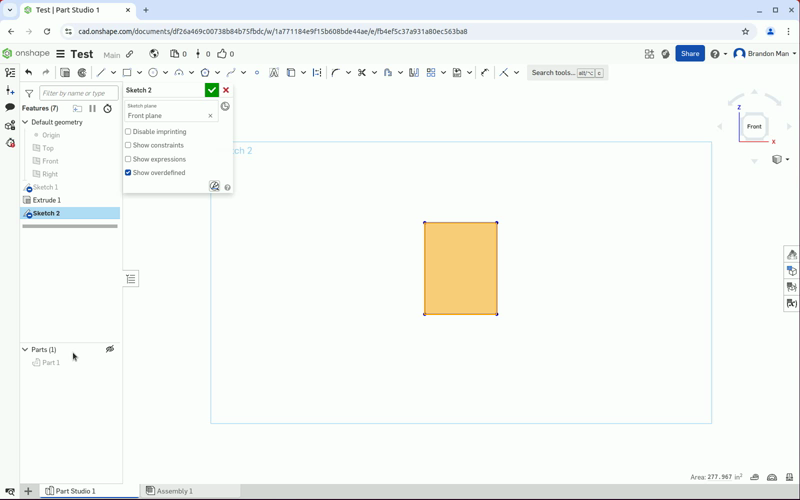
key(shift+e)
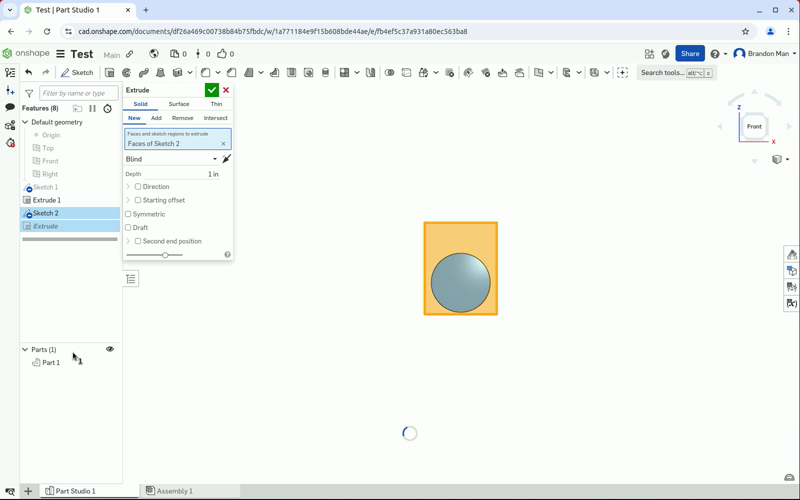
mouse_move(143, 106)
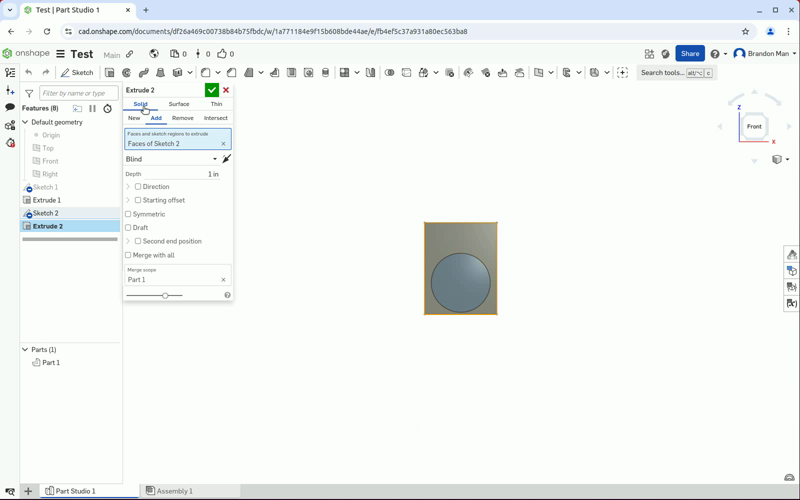
click(143, 106)
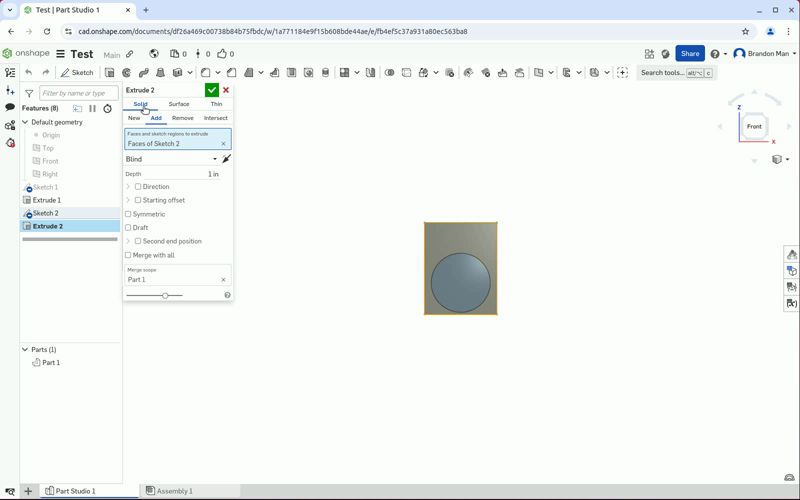
mouse_move(137, 120)
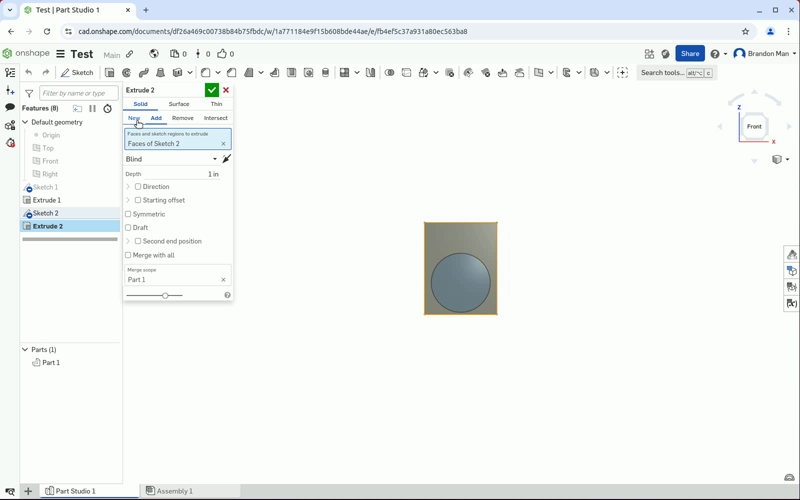
click(137, 120)
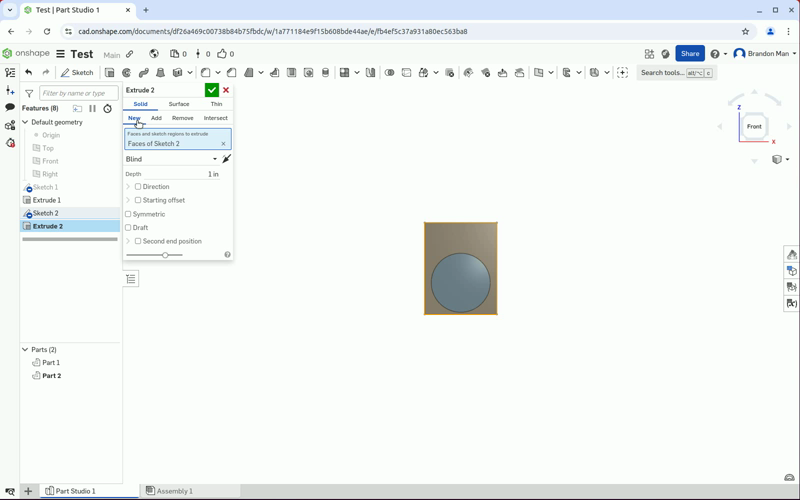
key(tab, 4)
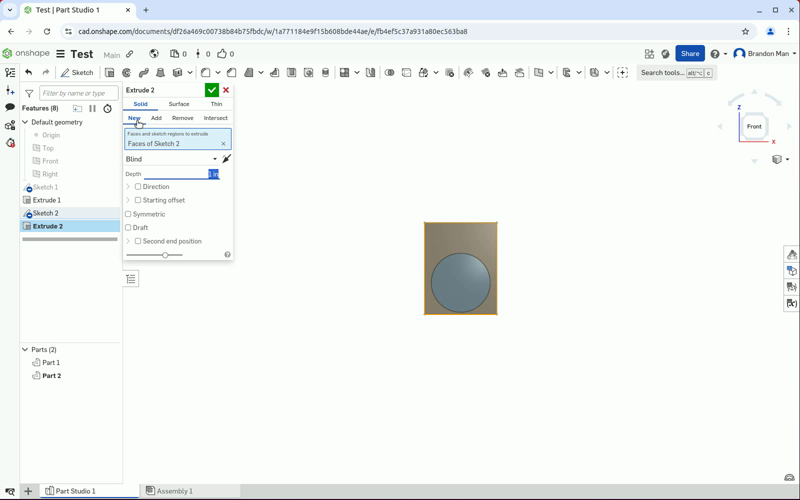
text(5.296)
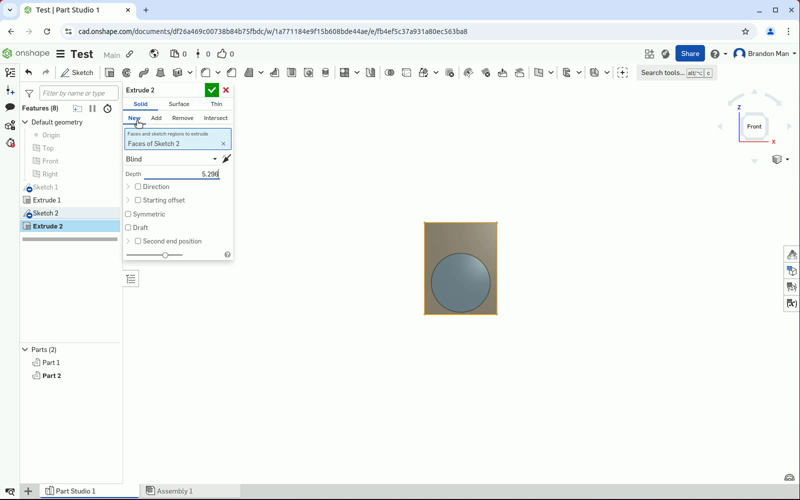
key(enter)
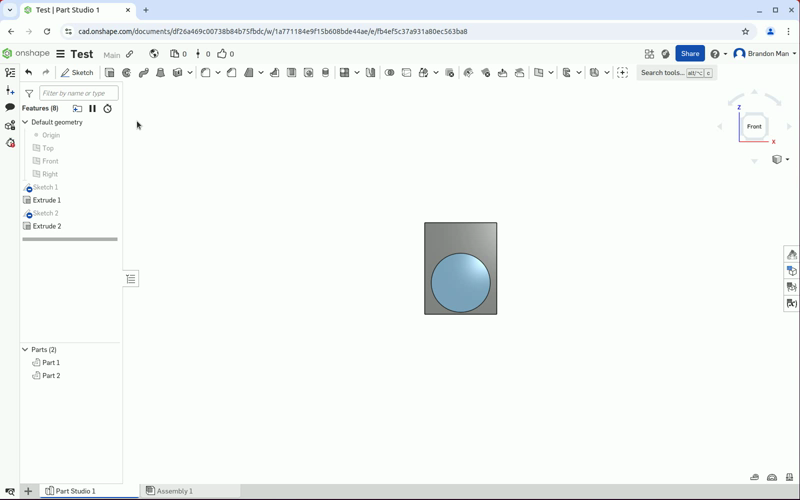
key(shift+h)
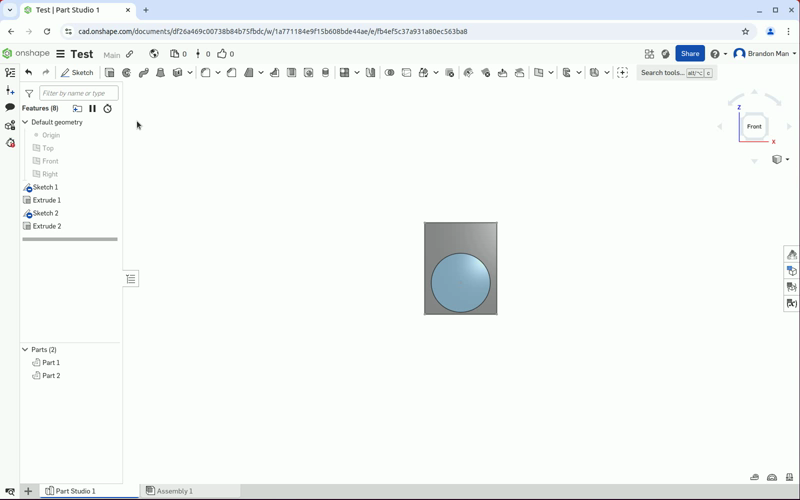
key(shift+h)
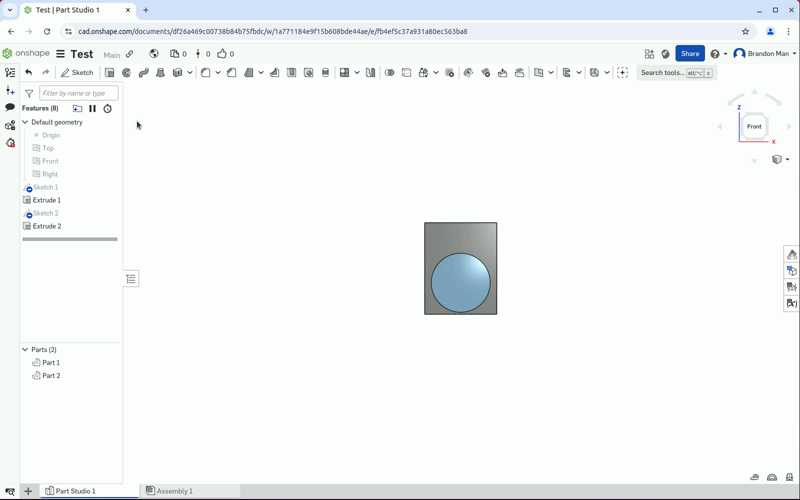
mouse_move(73, 189)
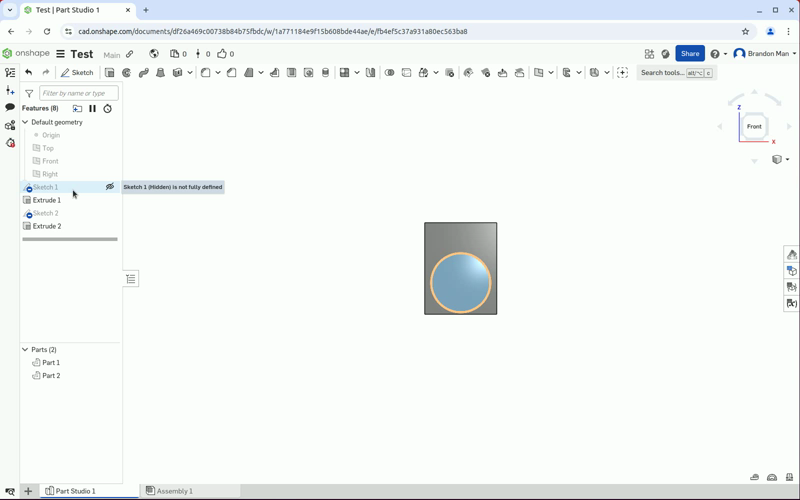
click(73, 189)
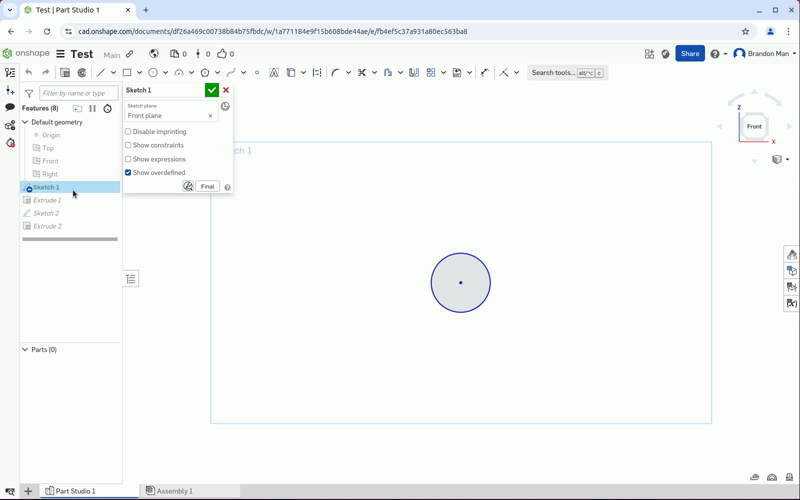
mouse_move(229, 92)
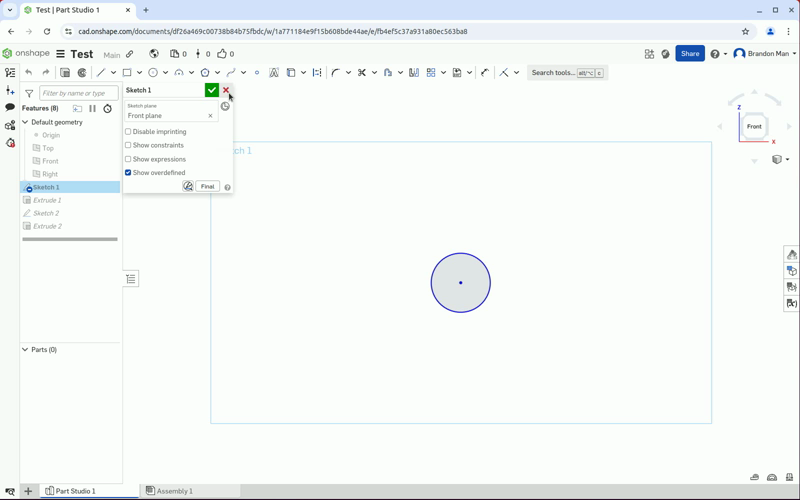
click(229, 92)
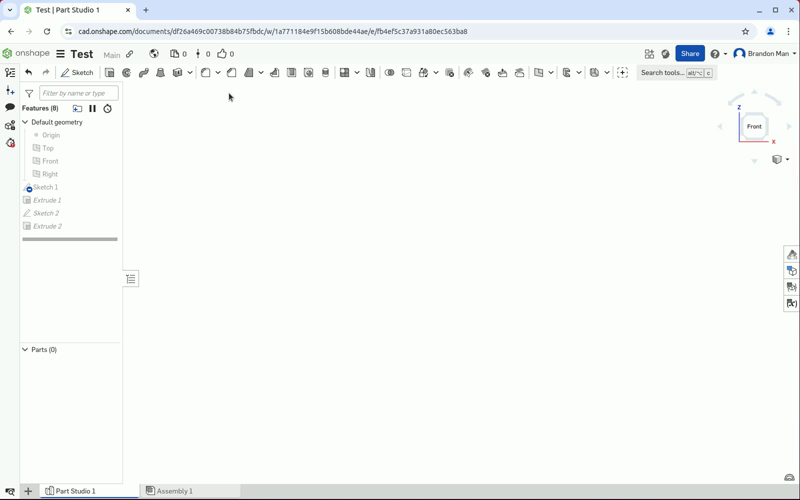
mouse_move(73, 352)
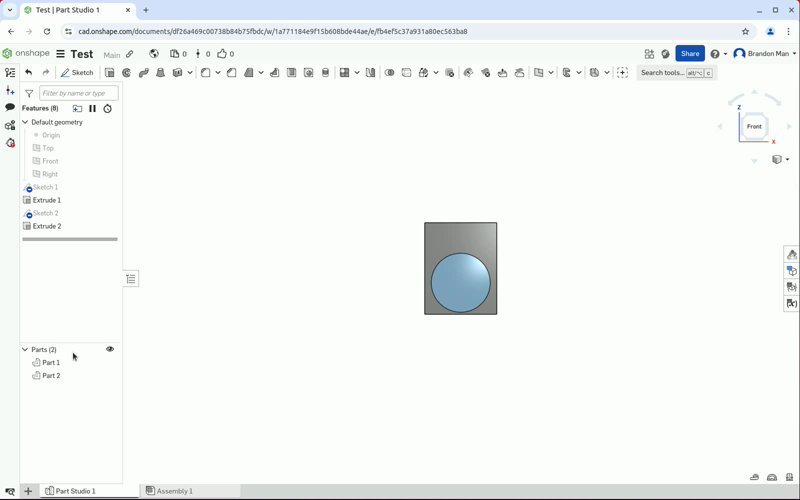
key(y)
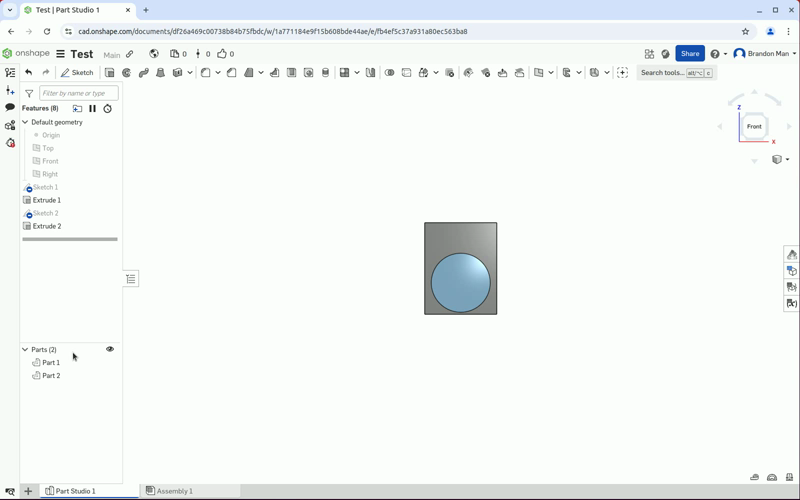
key(shift+p)
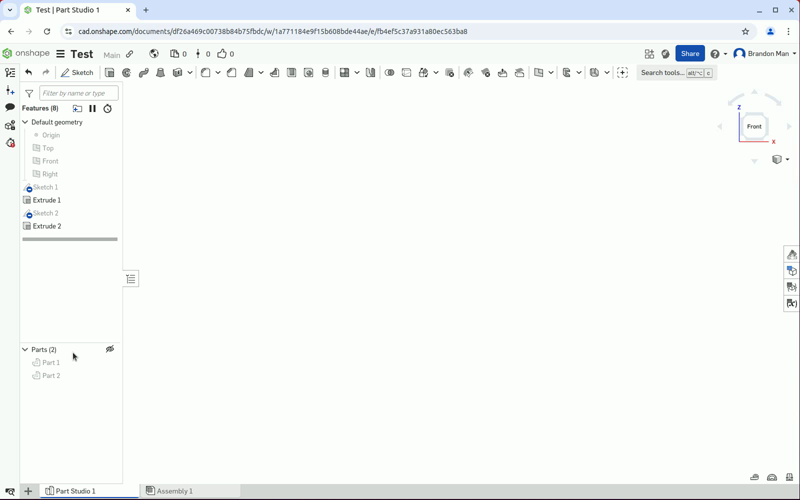
key(space)
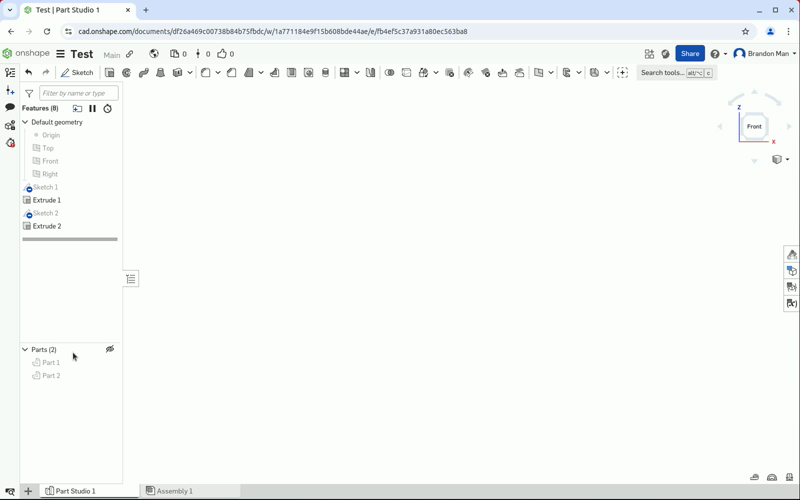
key_down(shift)
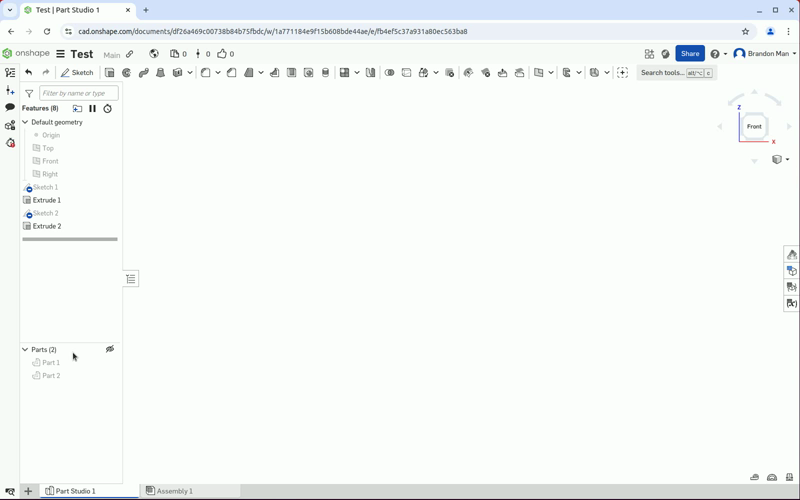
key(left)
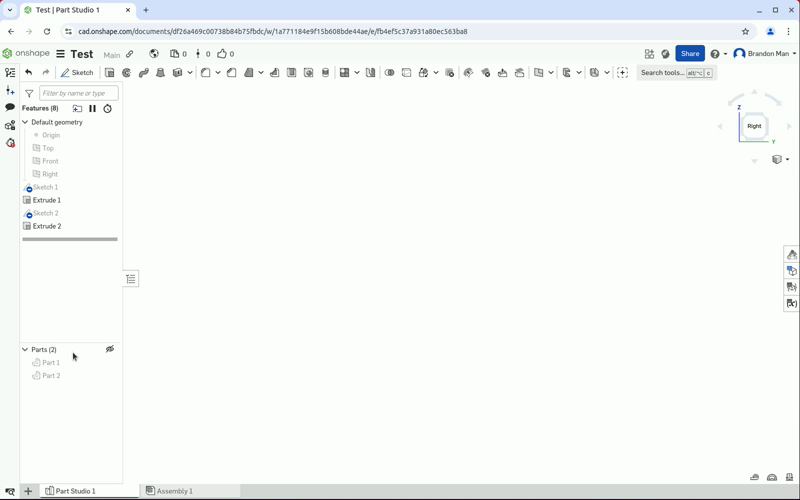
key_up(shift)
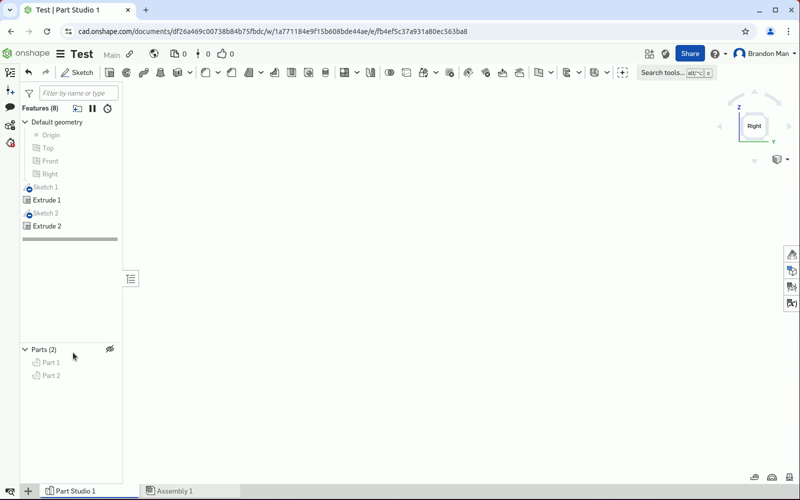
mouse_move(73, 352)
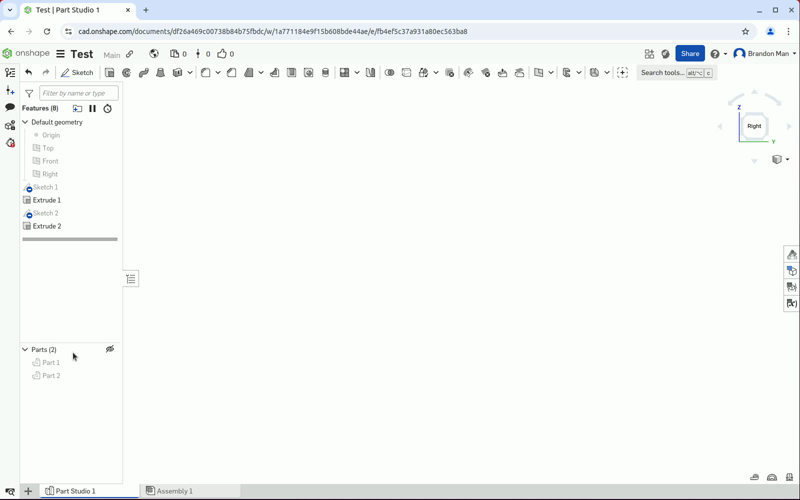
key(shift+y)
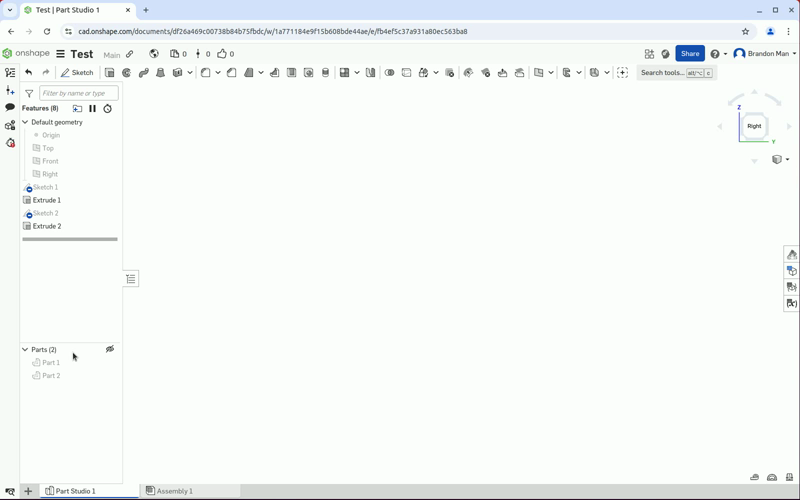
key(shift+s)
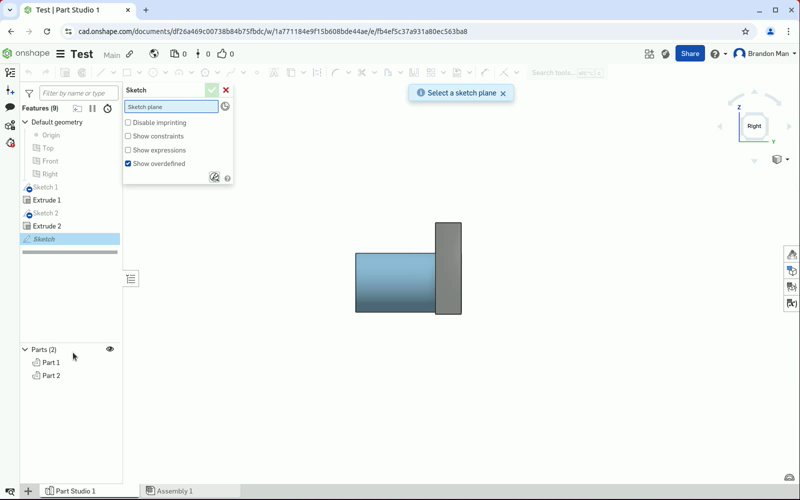
mouse_move(73, 176)
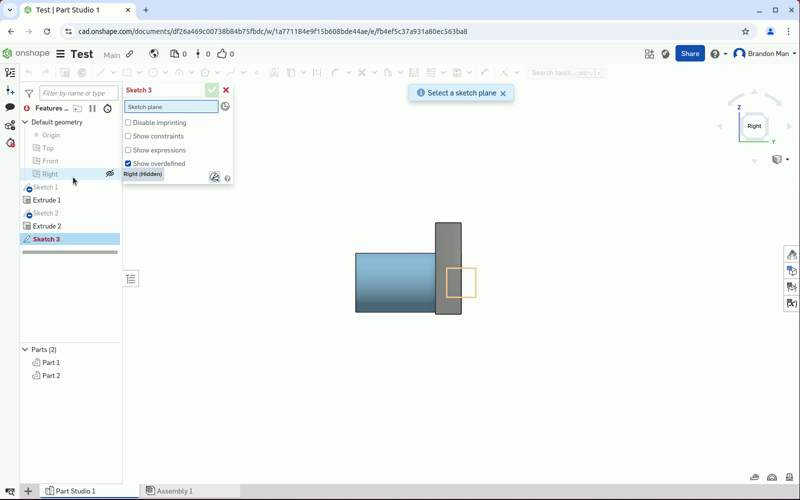
click(73, 176)
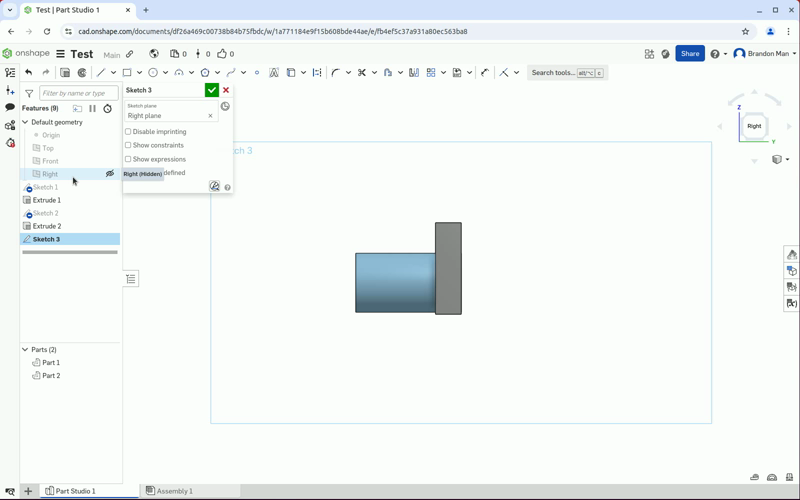
mouse_move(73, 352)
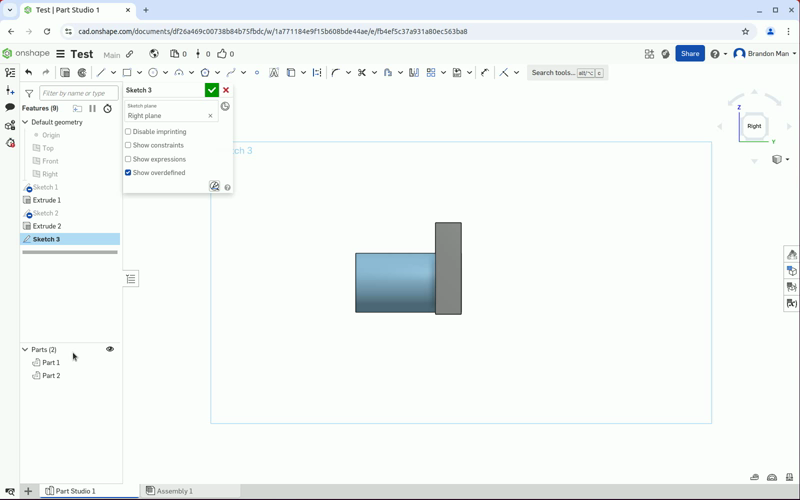
key(y)
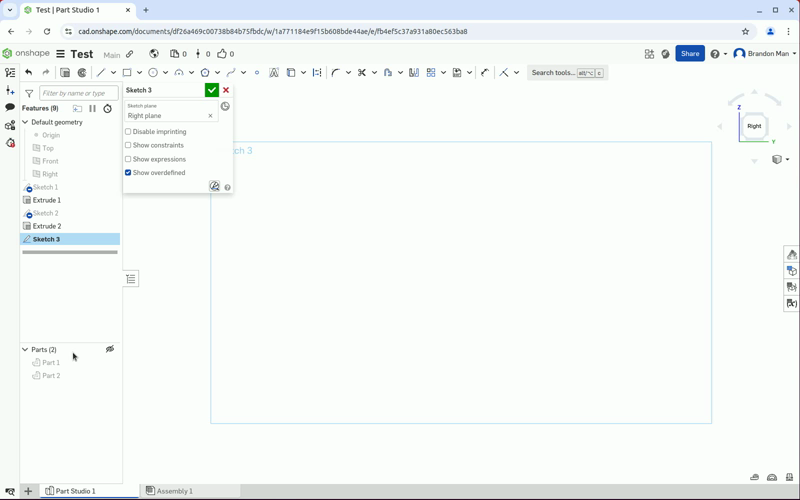
key(l)
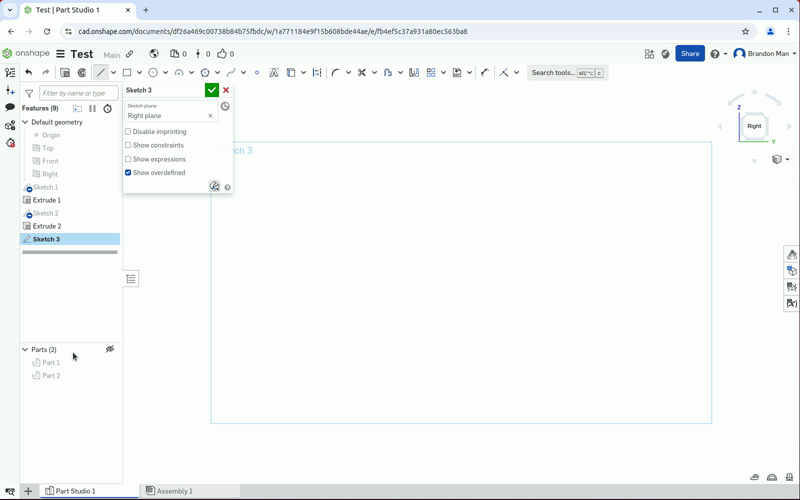
key_down(shift)
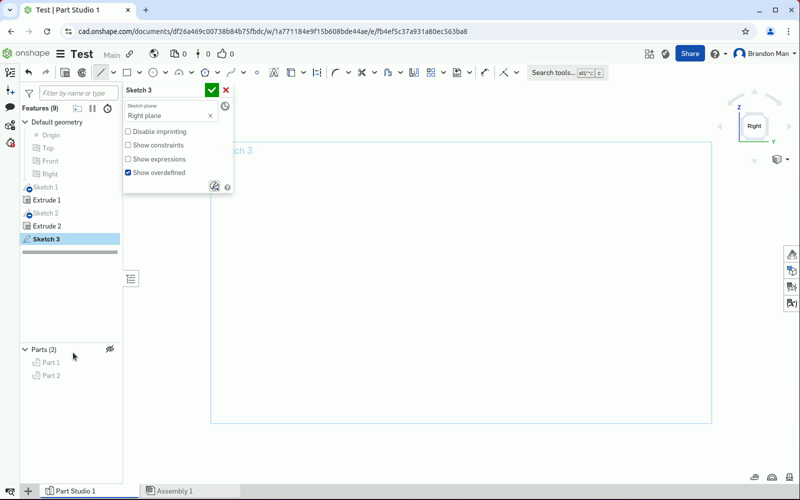
mouse_move(348, 320)
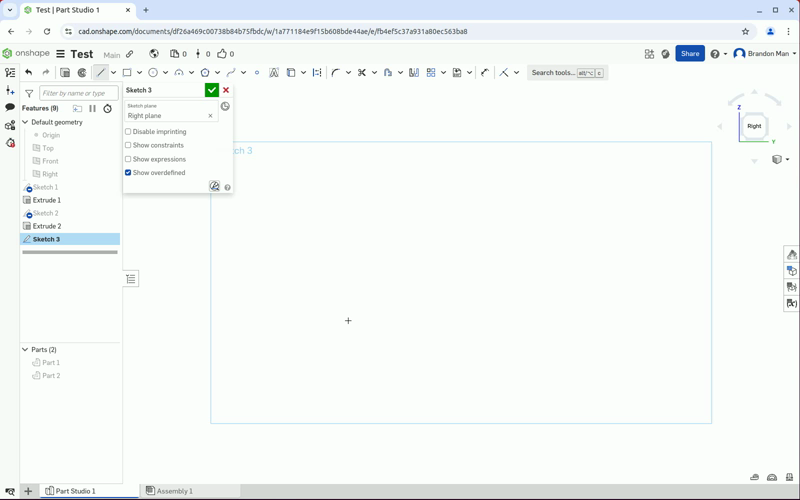
click(348, 320)
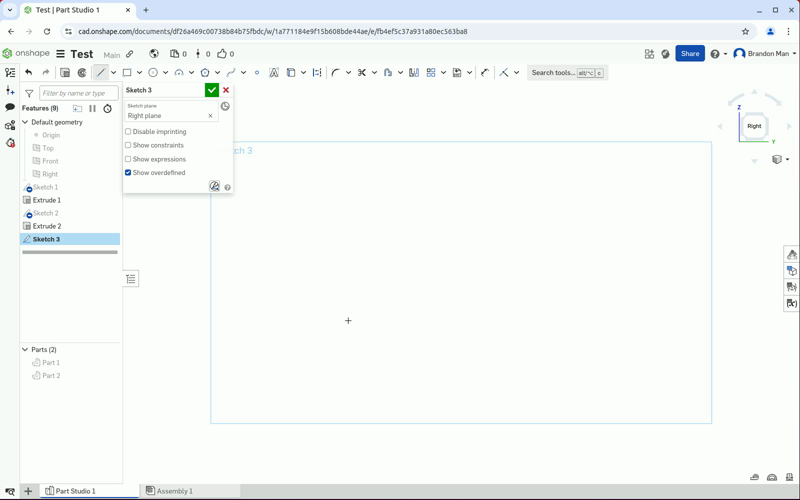
key_up(shift)
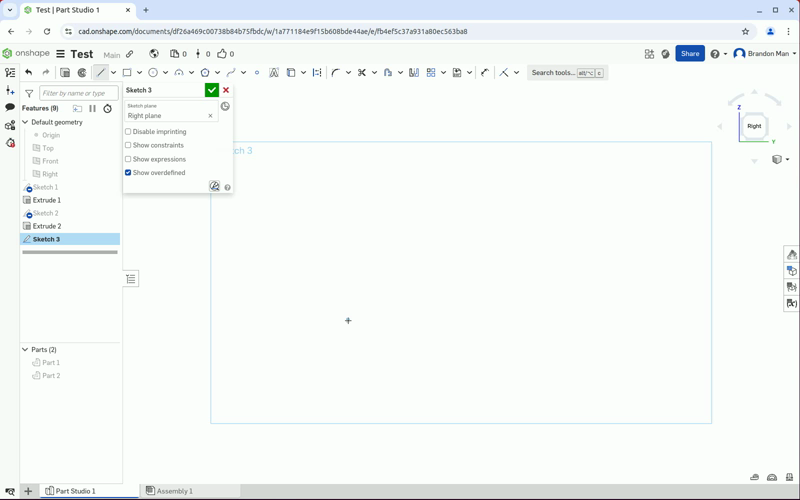
key_down(shift)
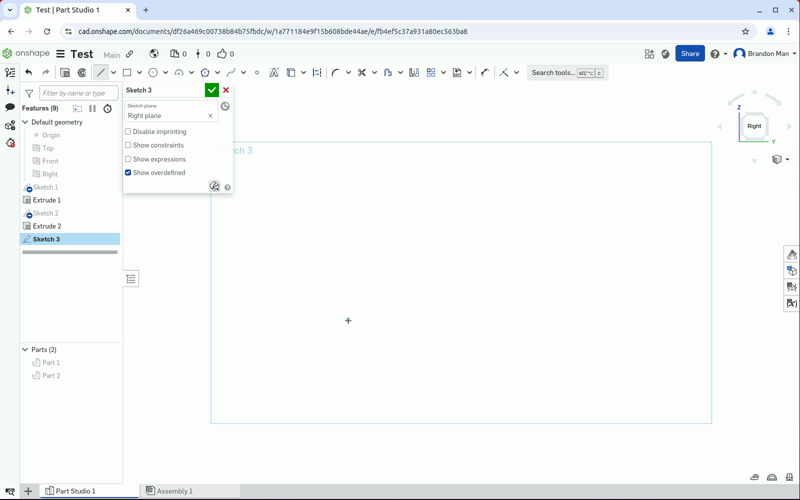
mouse_move(434, 320)
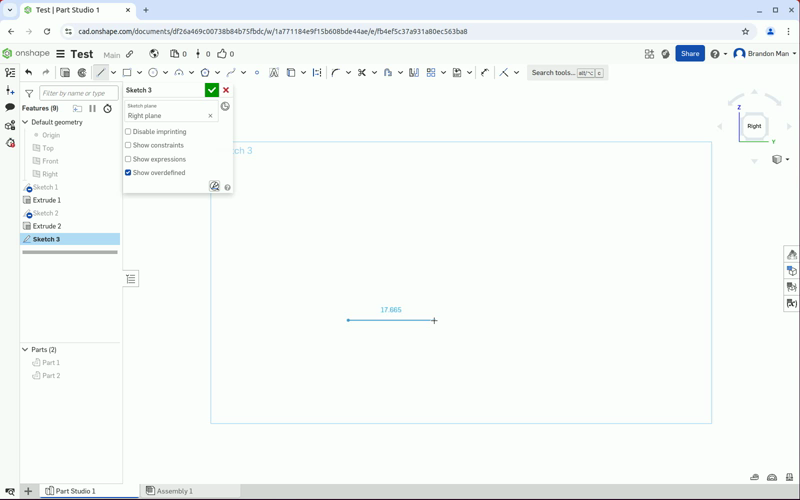
click(434, 320)
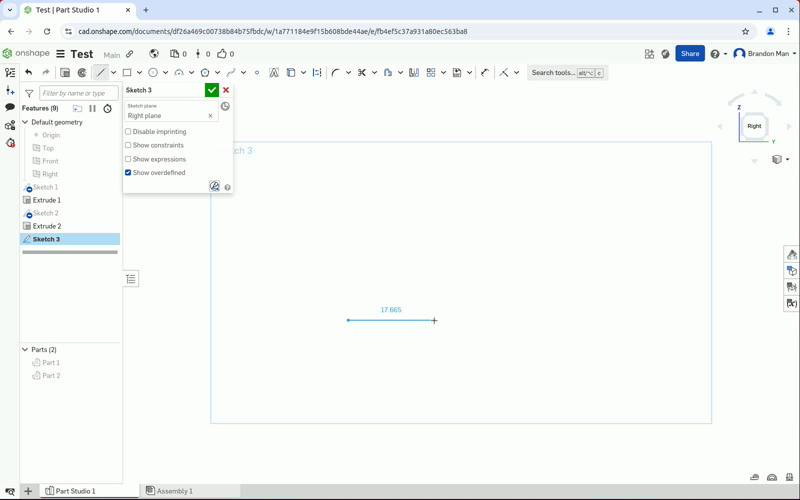
key_up(shift)
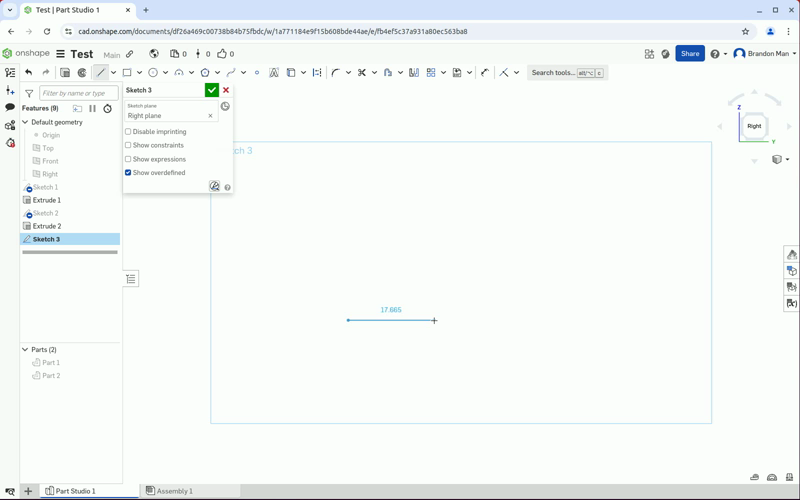
key_down(shift)
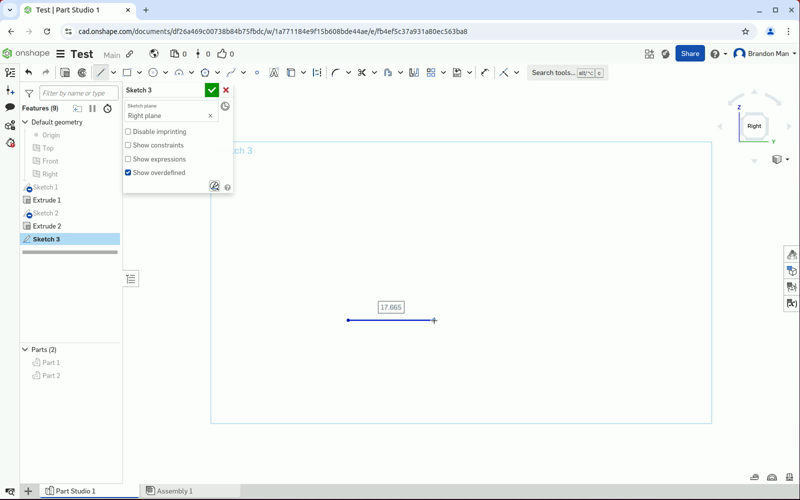
mouse_move(464, 320)
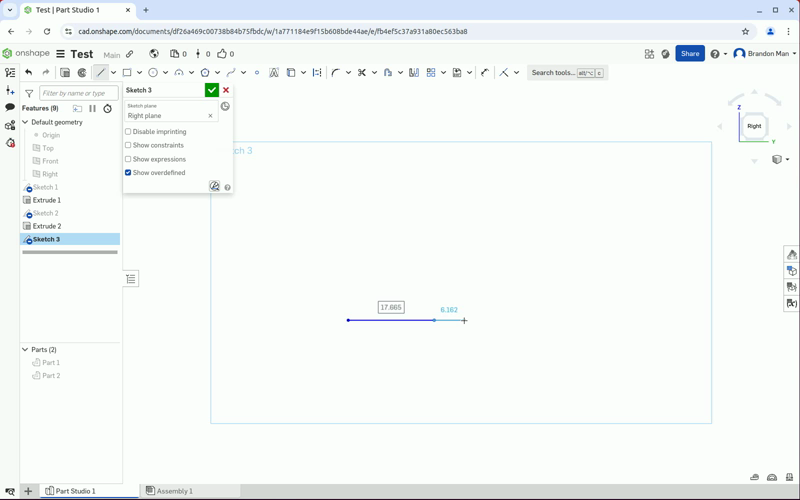
mouse_move(434, 311)
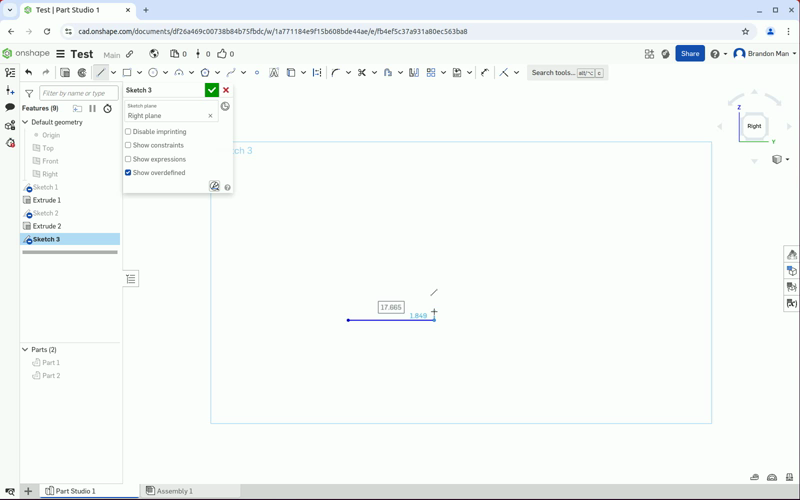
click(434, 311)
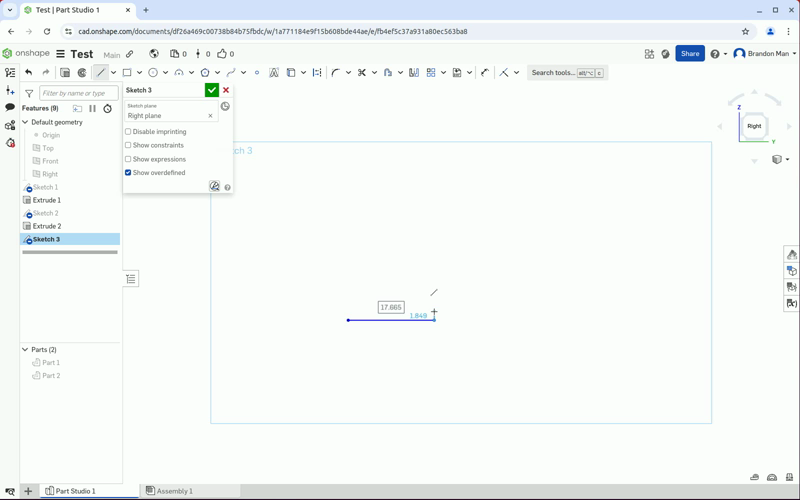
key_up(shift)
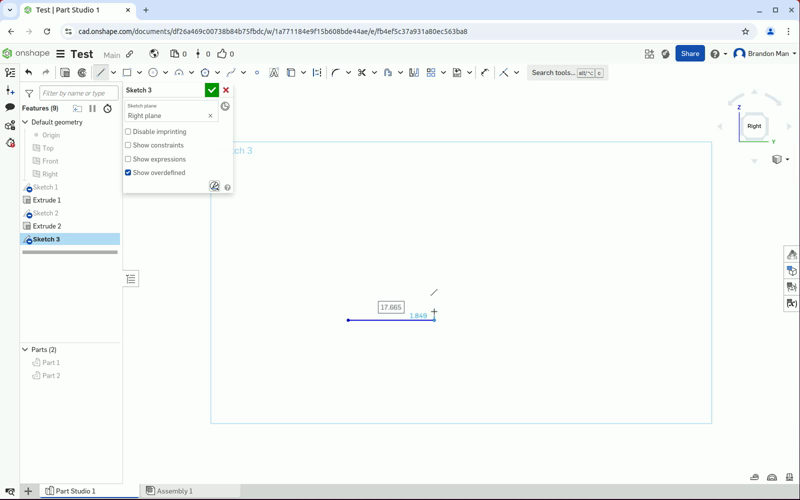
key_down(shift)
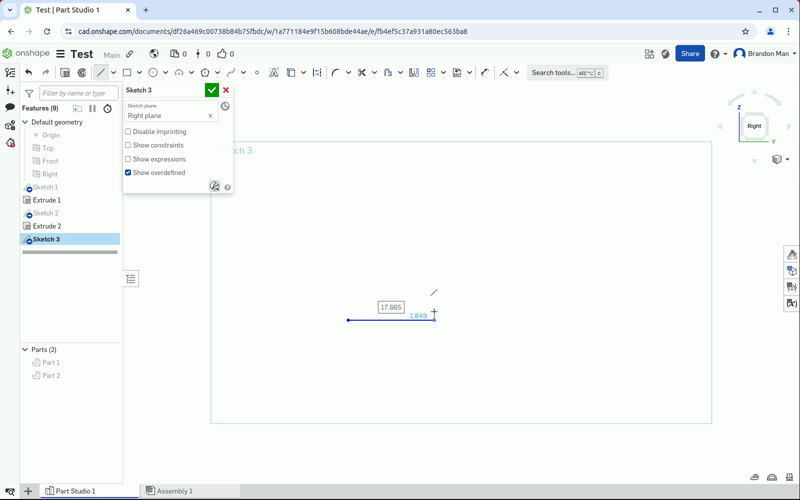
mouse_move(348, 311)
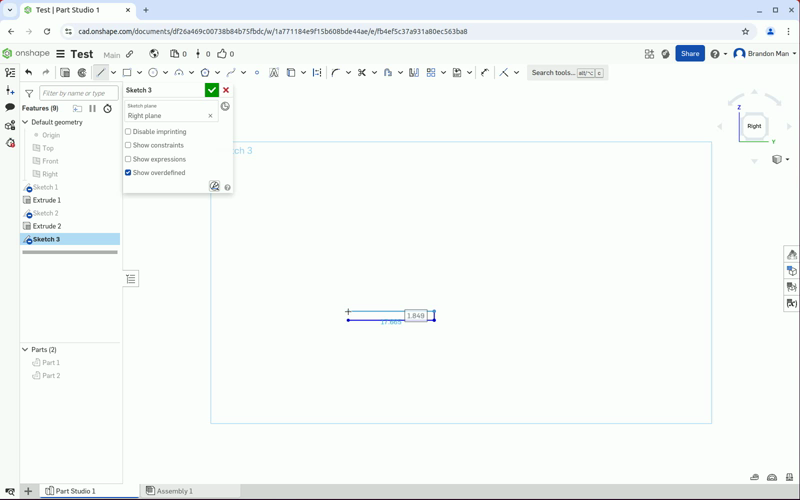
click(348, 311)
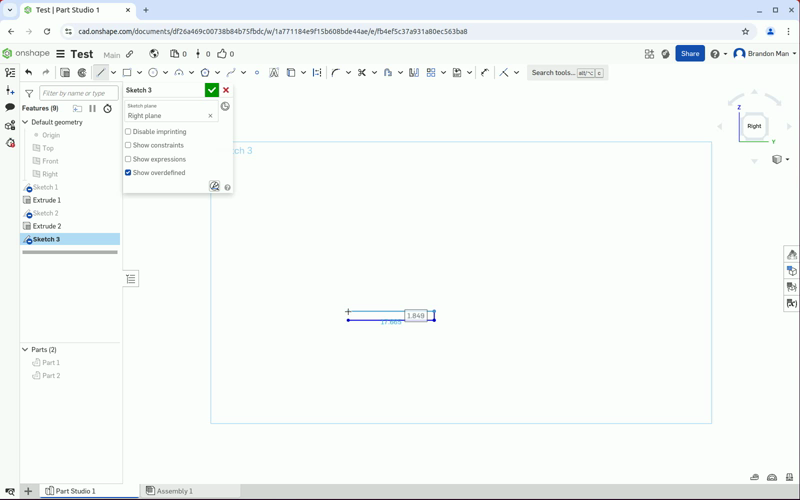
key_up(shift)
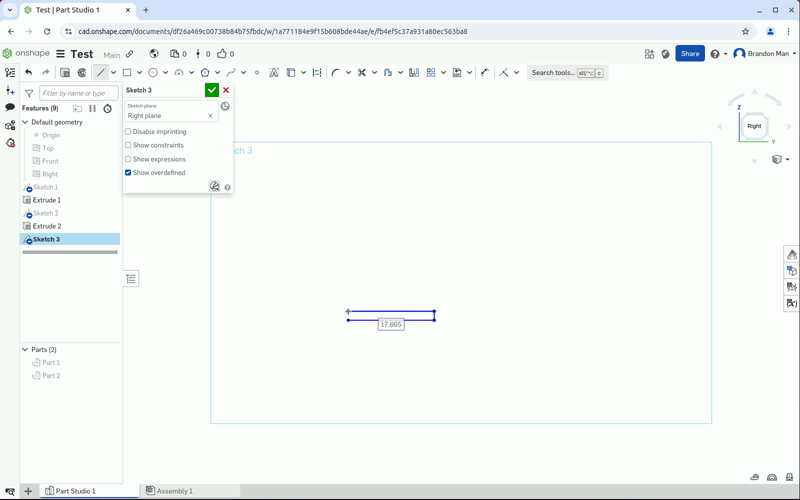
mouse_move(378, 311)
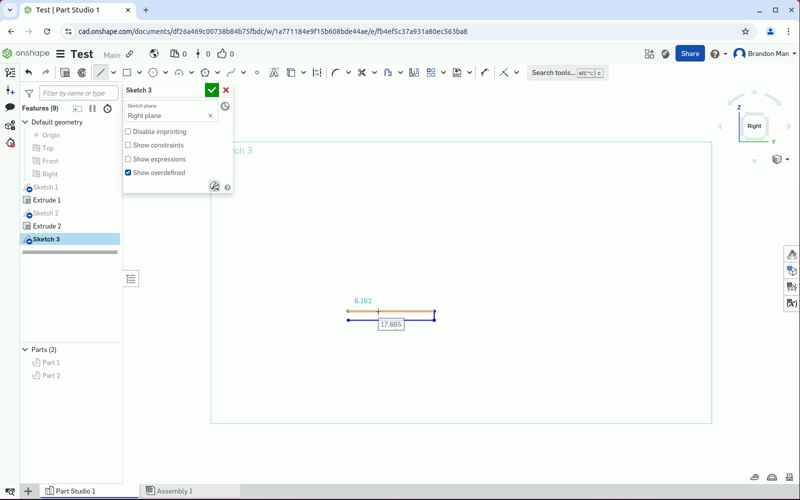
key_down(shift)
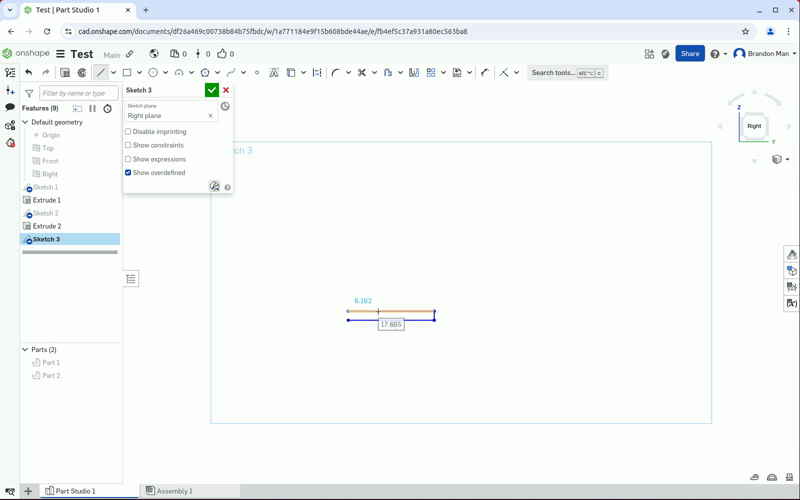
mouse_move(348, 320)
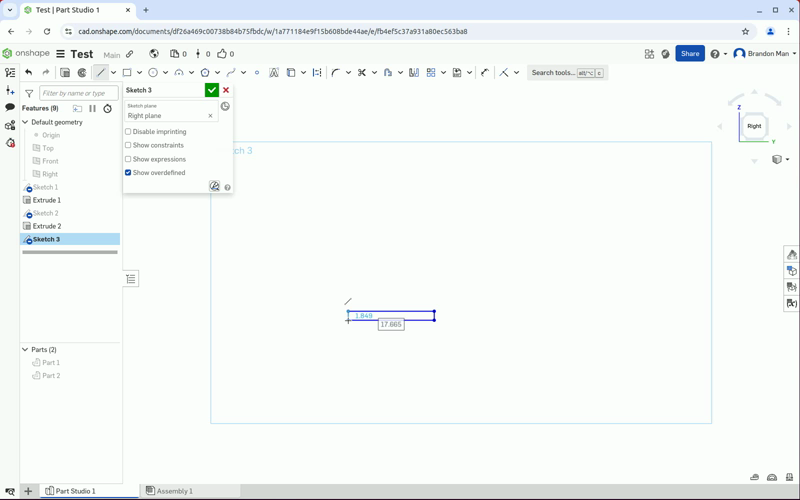
key_up(shift)
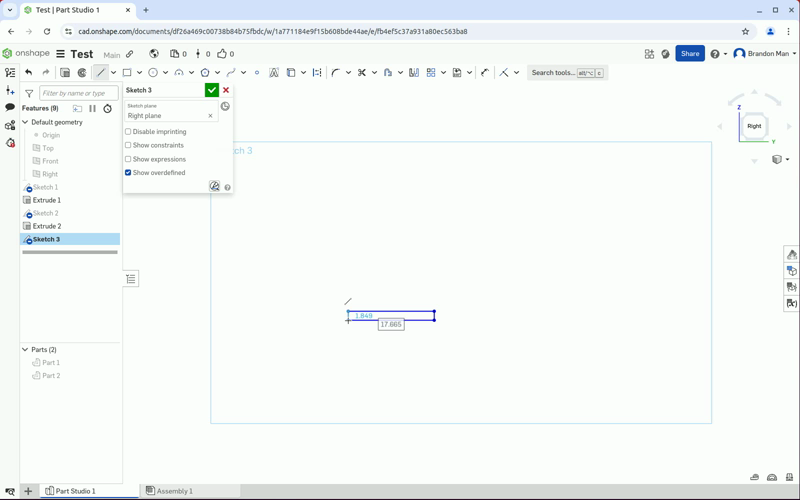
click(348, 320)
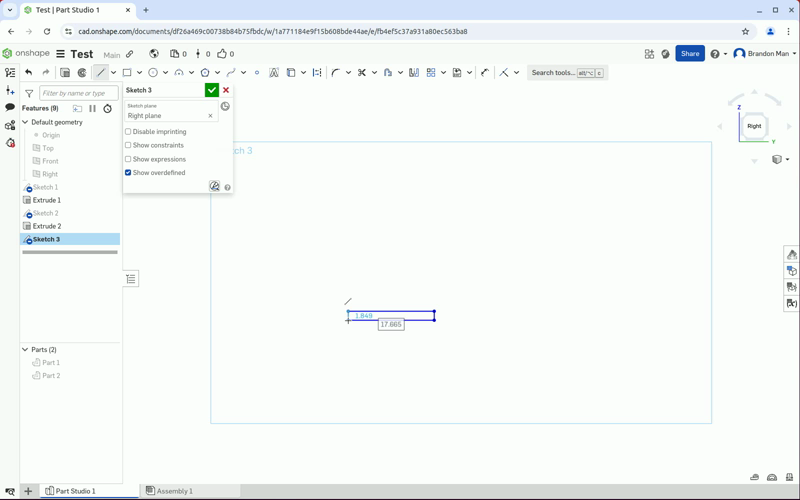
key(esc)
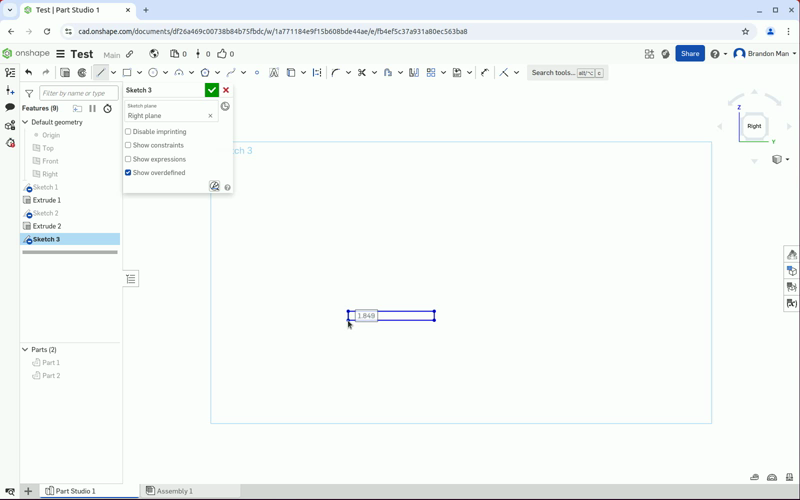
mouse_move(416, 315)
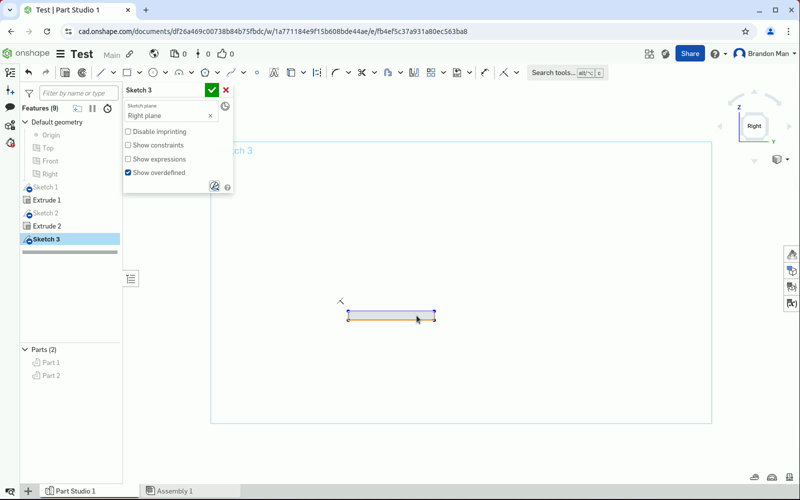
scroll(6)
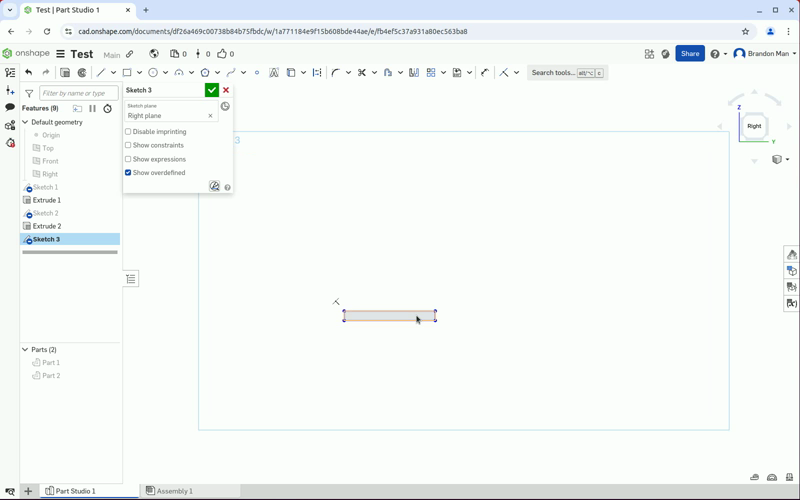
scroll(6)
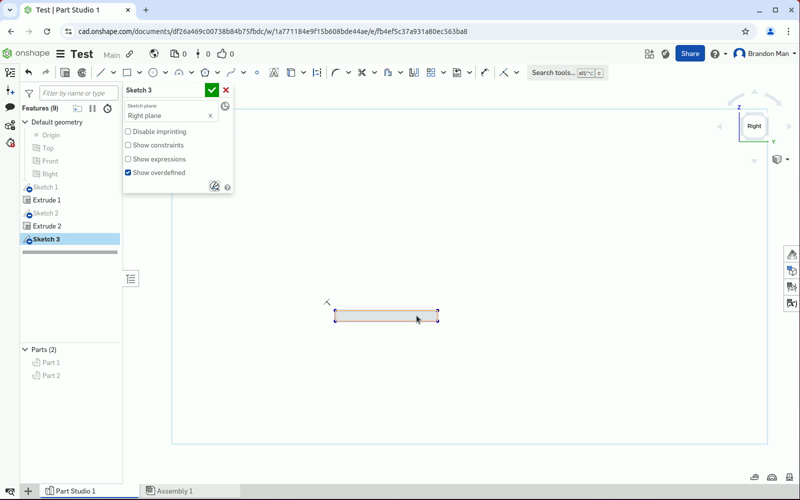
scroll(6)
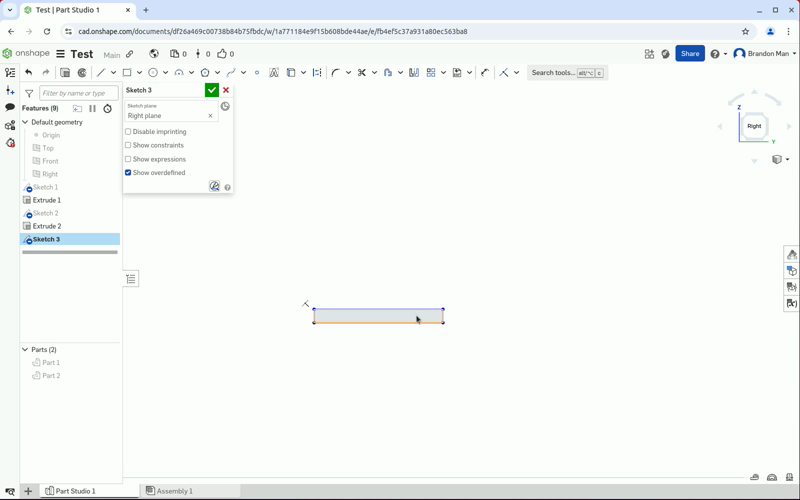
scroll(6)
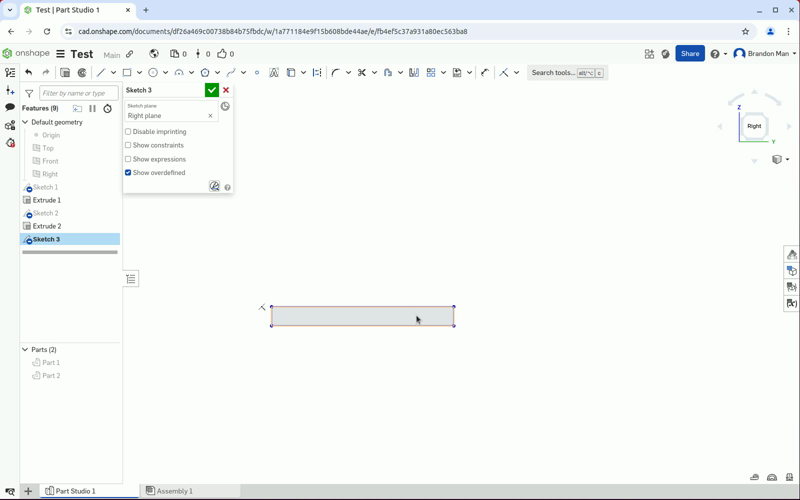
scroll(6)
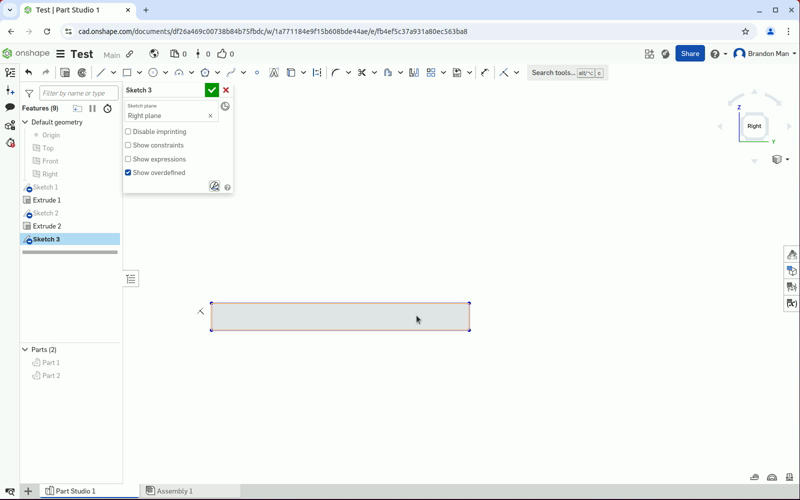
scroll(6)
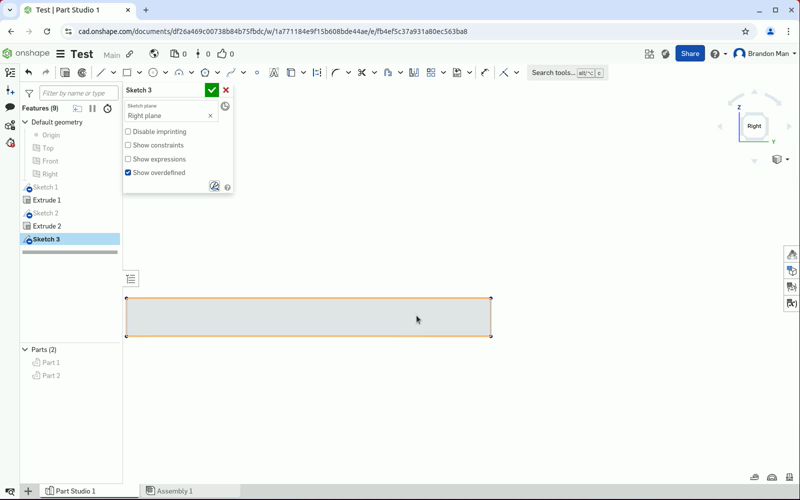
scroll(6)
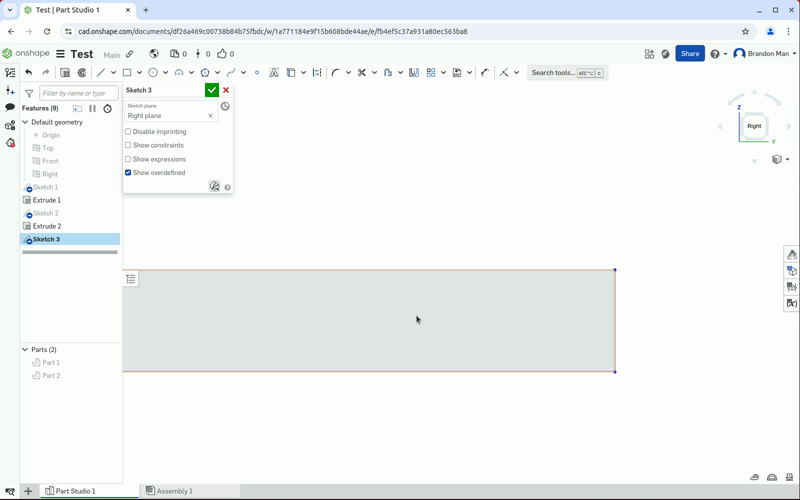
click(416, 315)
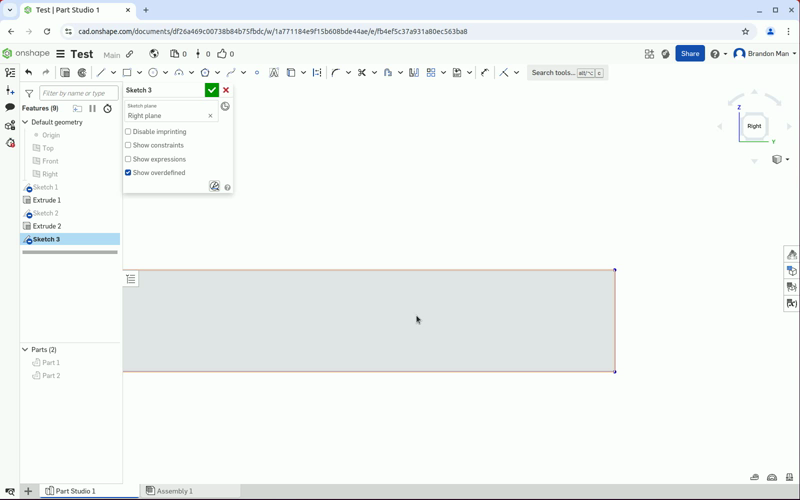
scroll(-6)
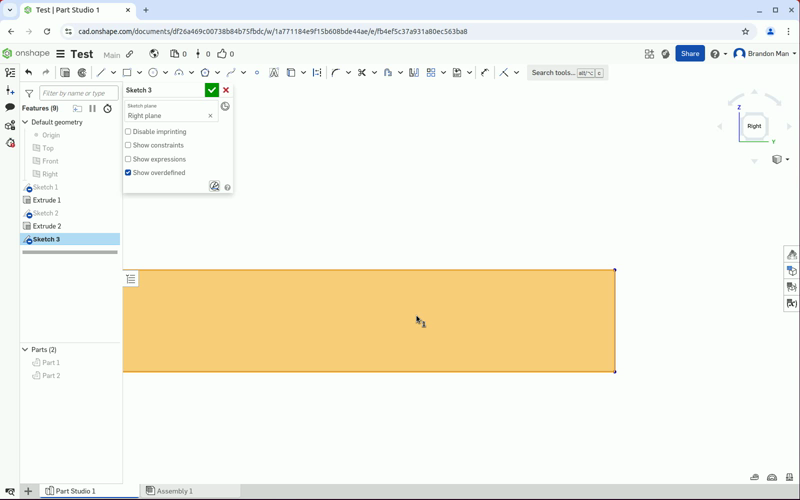
scroll(-6)
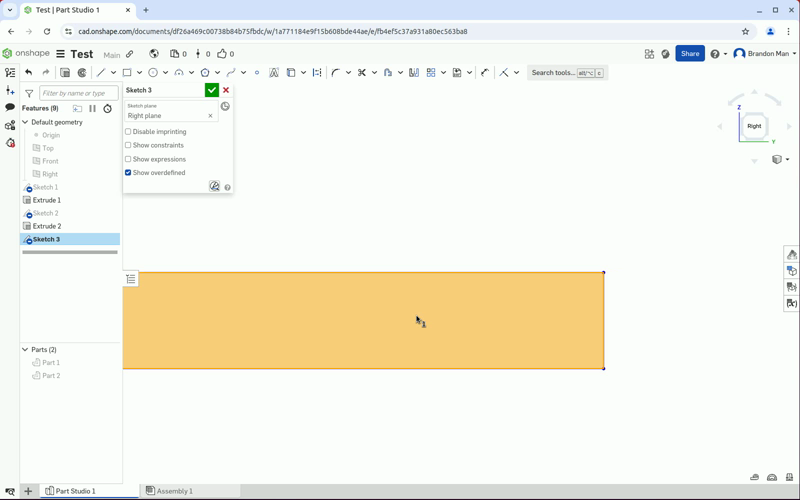
scroll(-6)
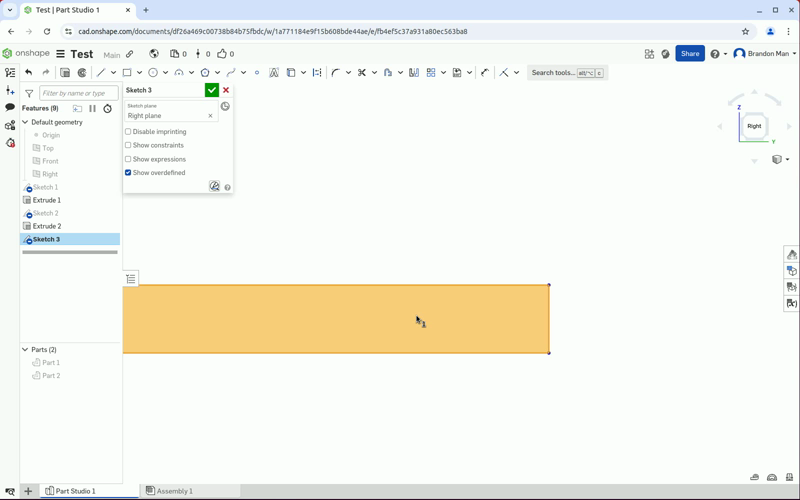
scroll(-6)
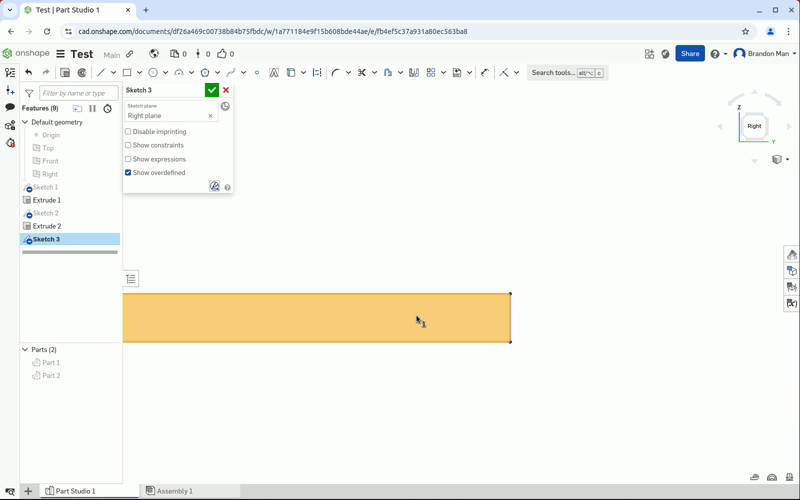
scroll(-6)
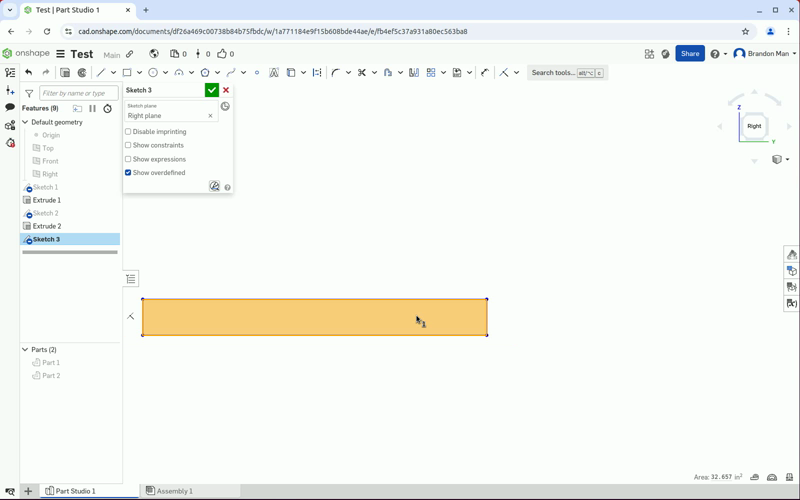
scroll(-6)
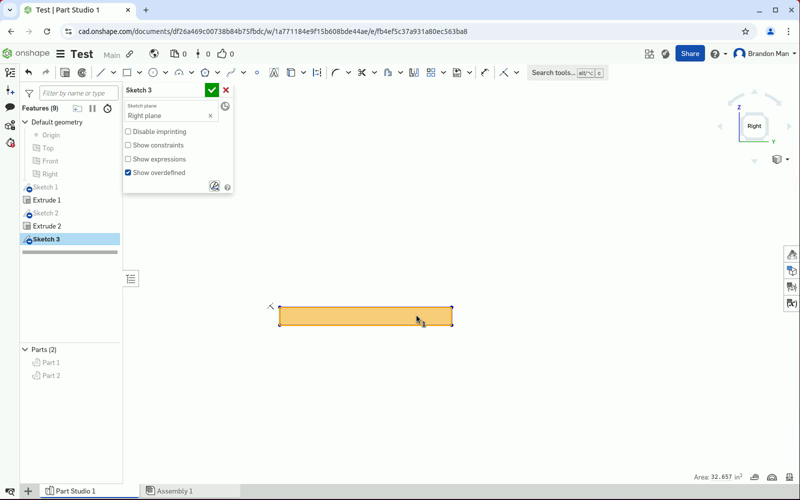
scroll(-6)
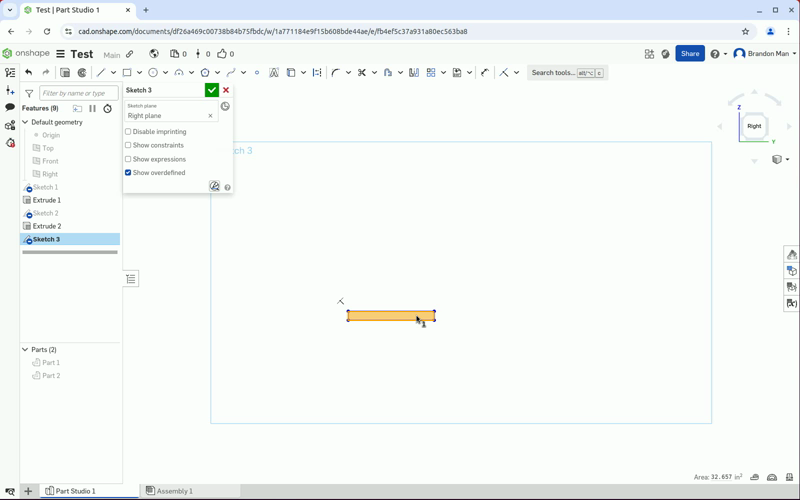
mouse_move(73, 352)
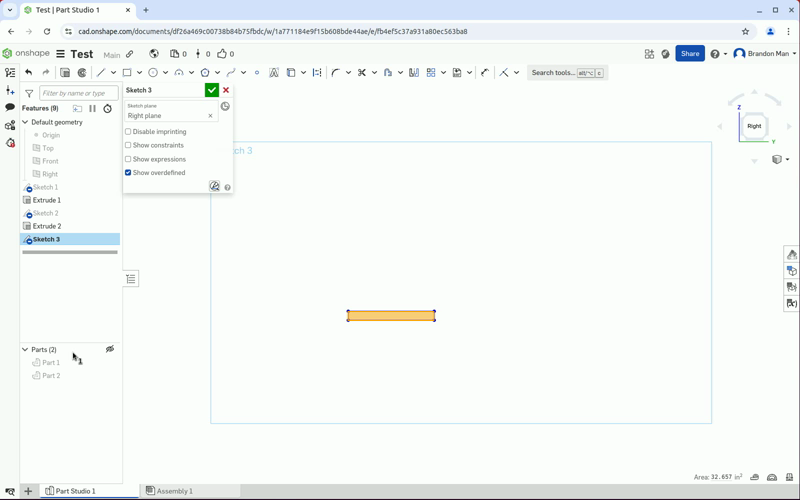
key(shift+y)
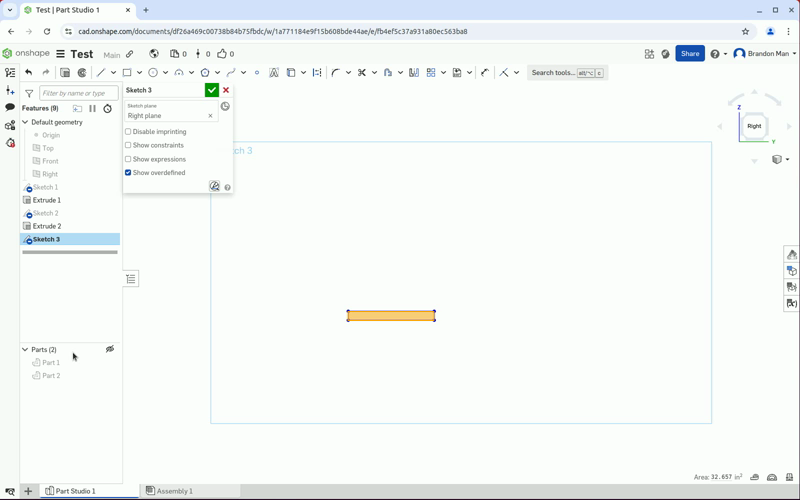
key(shift+e)
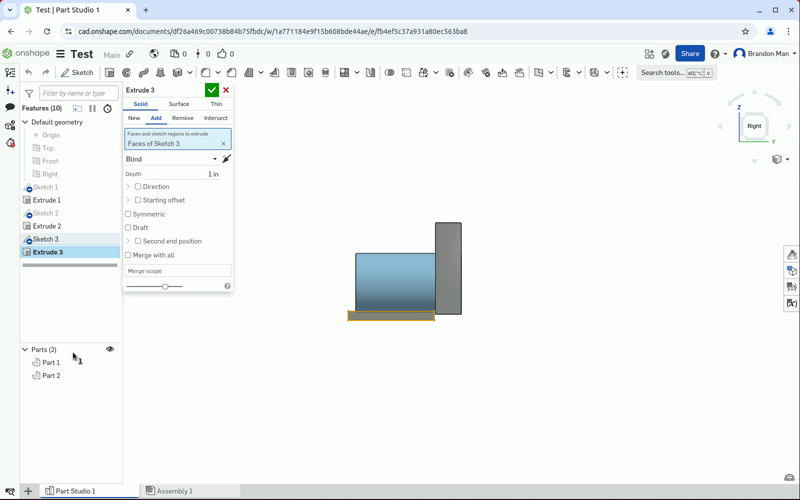
mouse_move(143, 106)
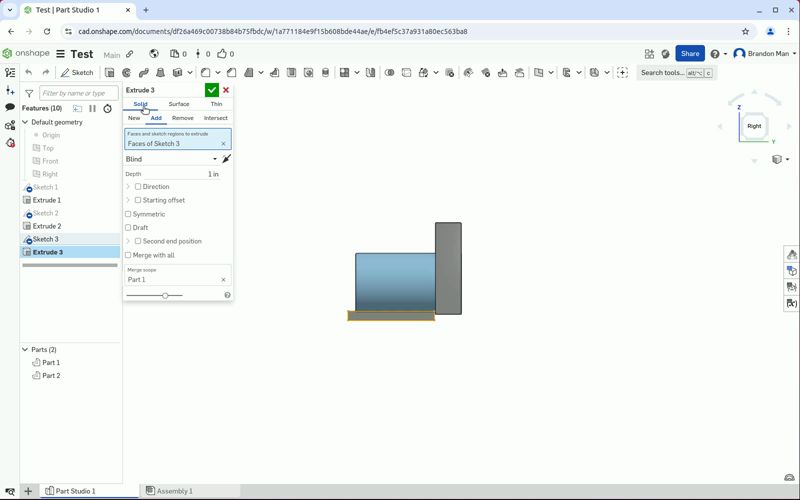
click(143, 106)
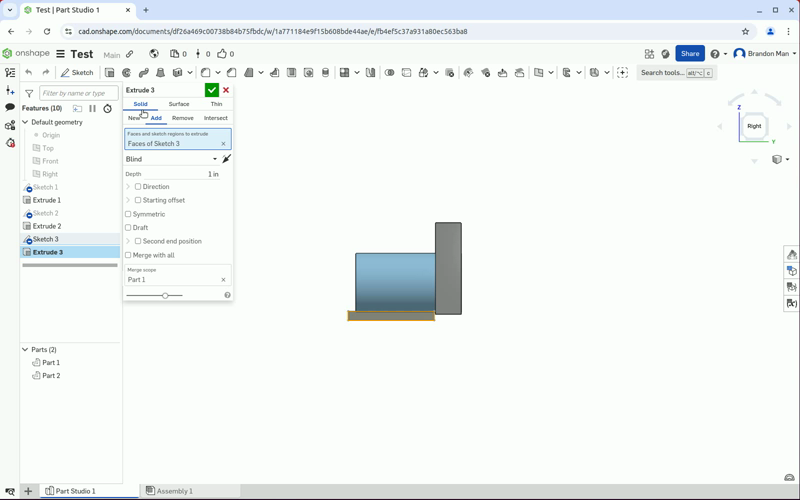
mouse_move(137, 120)
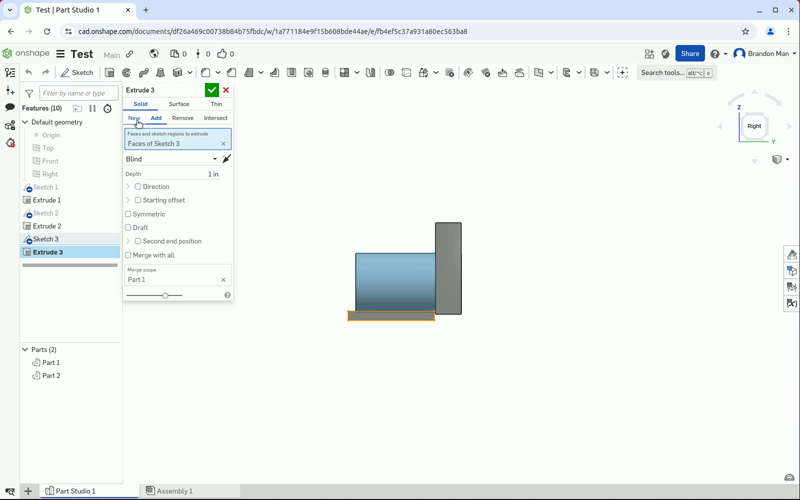
click(137, 120)
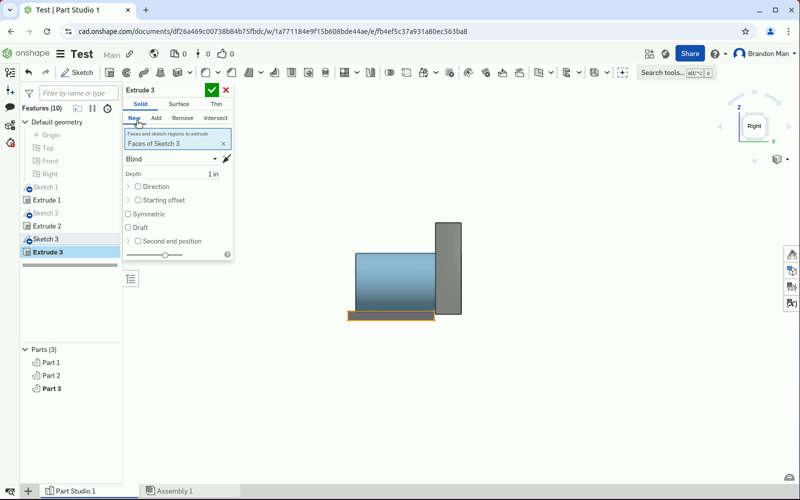
key(tab, 4)
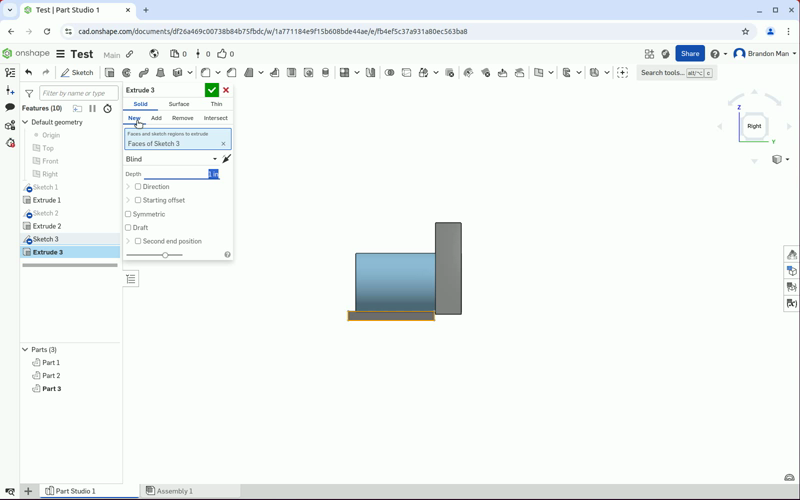
text(5.296)
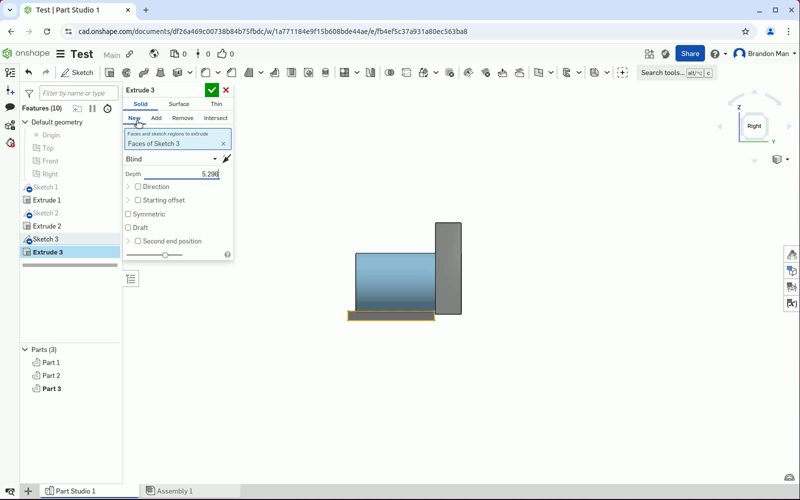
key(enter)
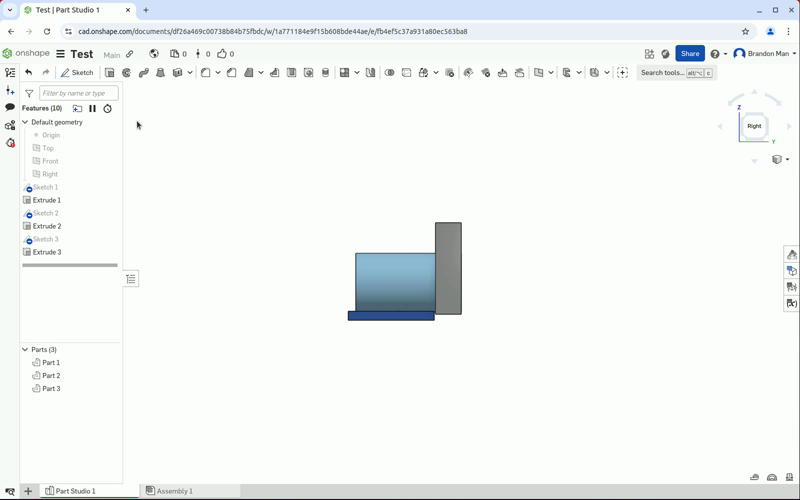
key(shift+h)
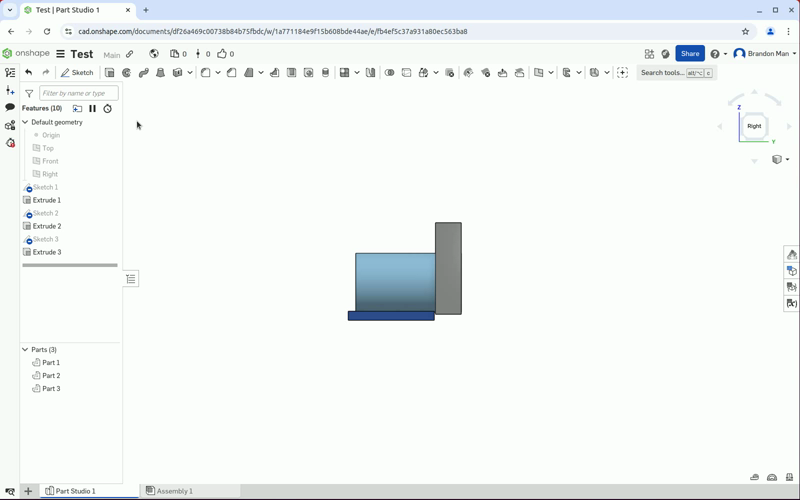
key(shift+h)
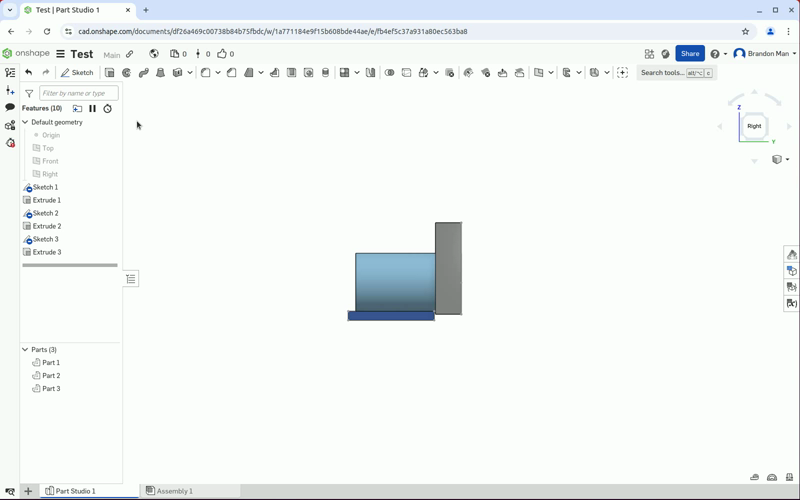
key(shift+7)
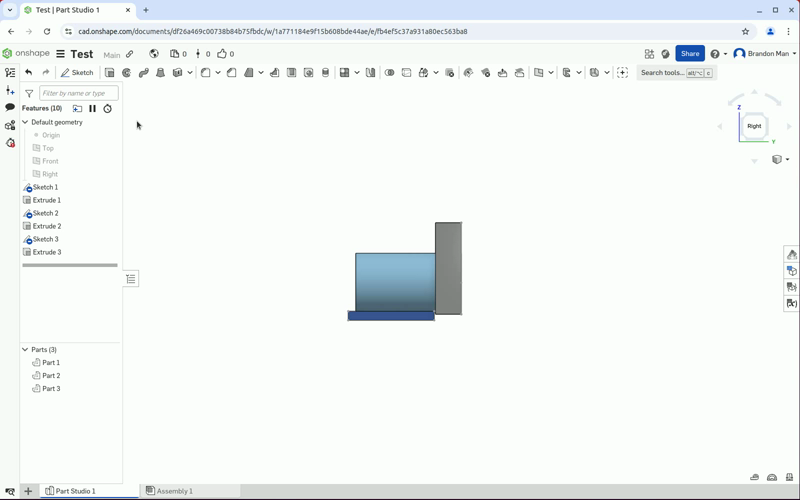
key(right, 2)
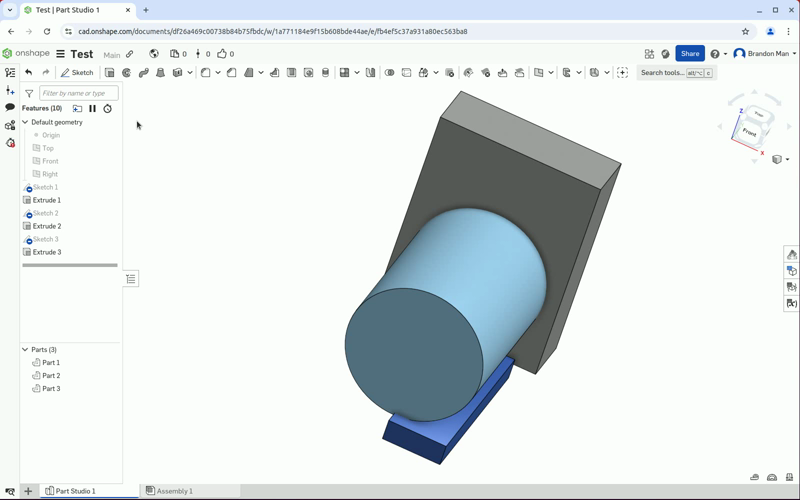
key(down, 2)
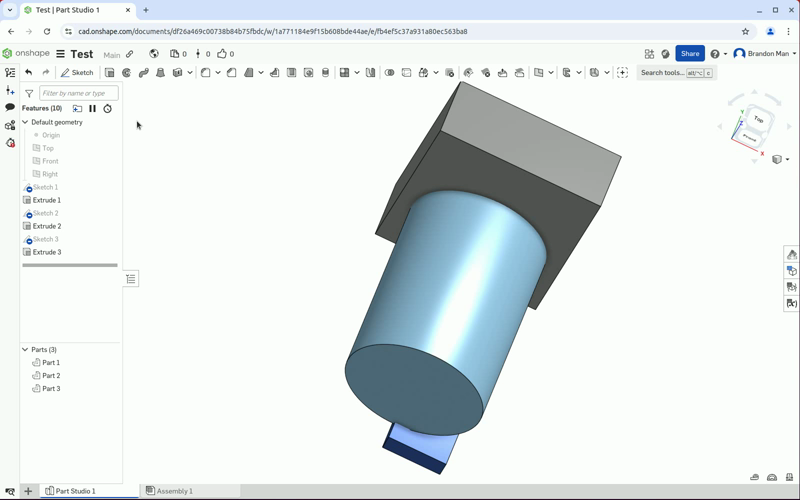
key(up, 2)
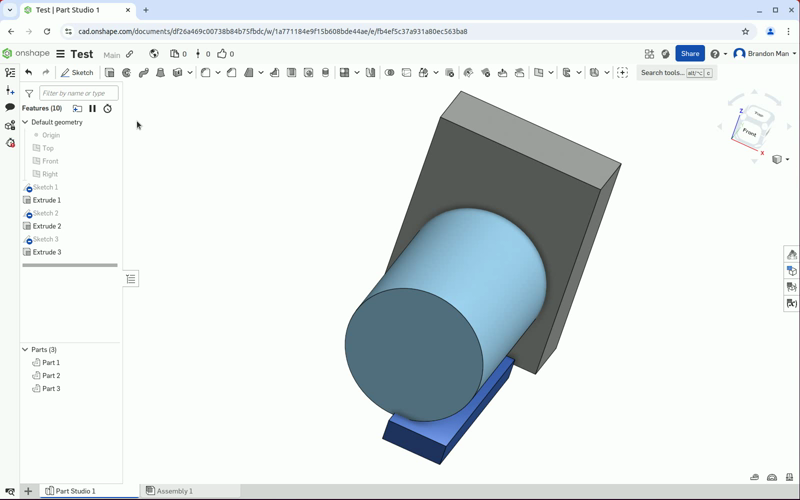
key(left, 2)
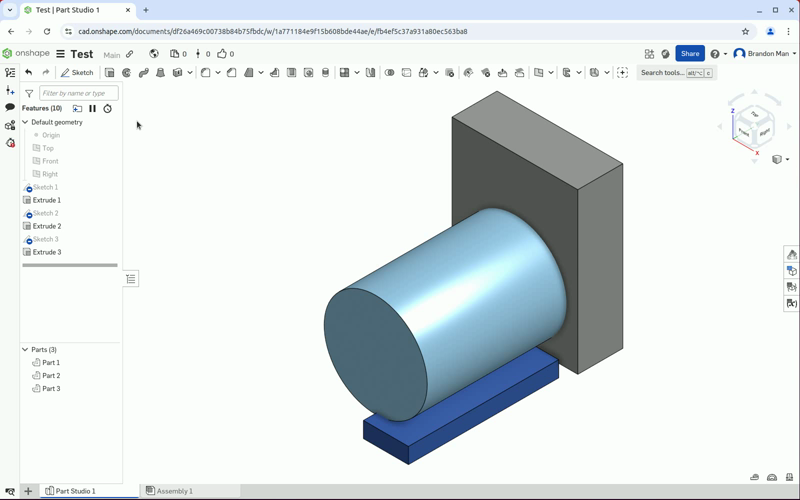
mouse_move(73, 189)
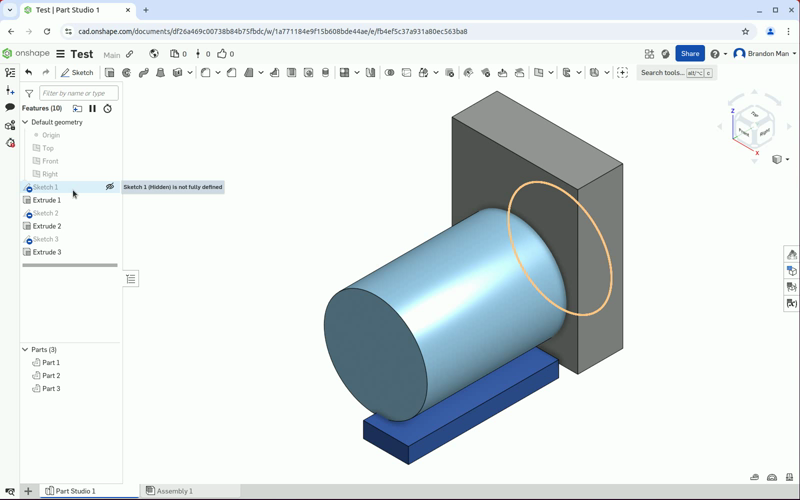
click(73, 189)